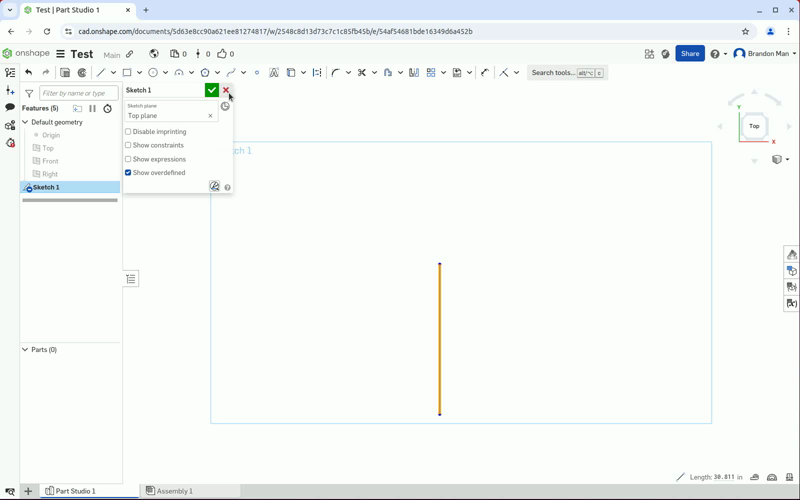
key(shift+h)
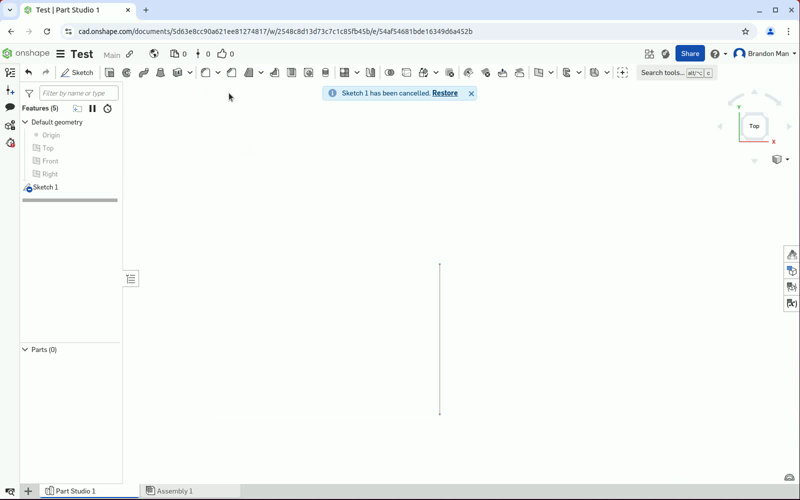
key(shift+s)
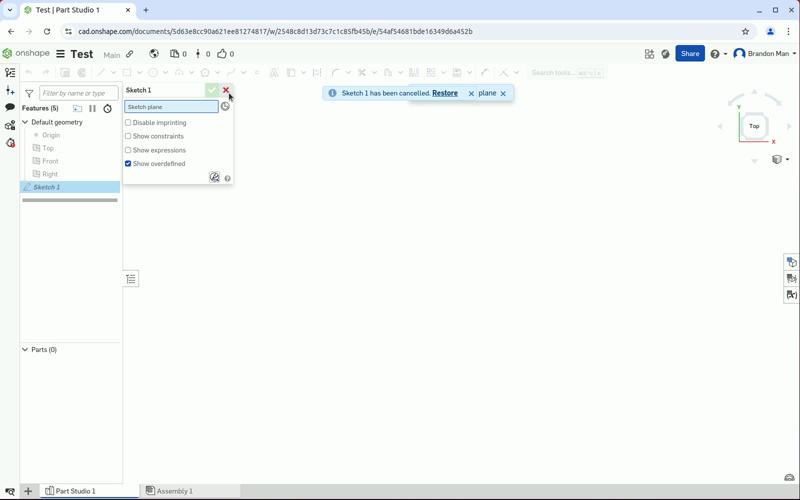
mouse_move(73, 150)
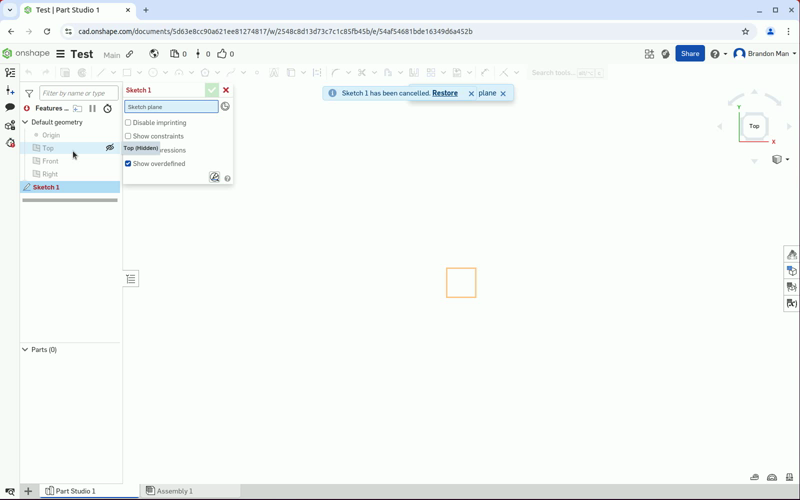
click(73, 150)
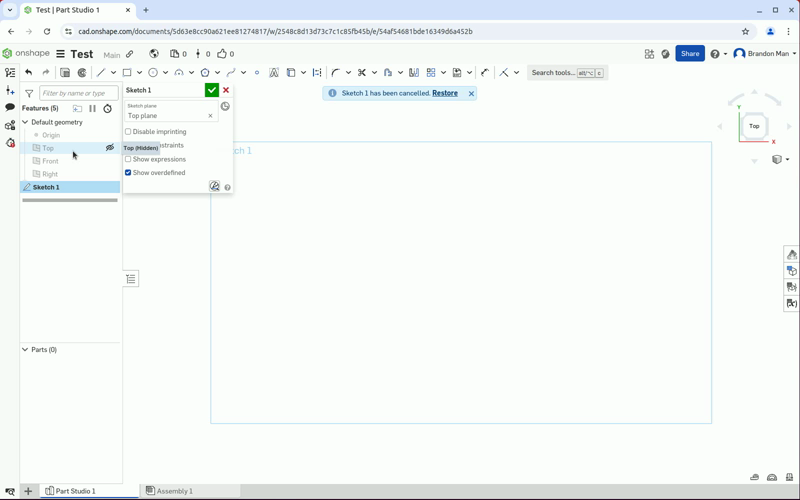
mouse_move(73, 352)
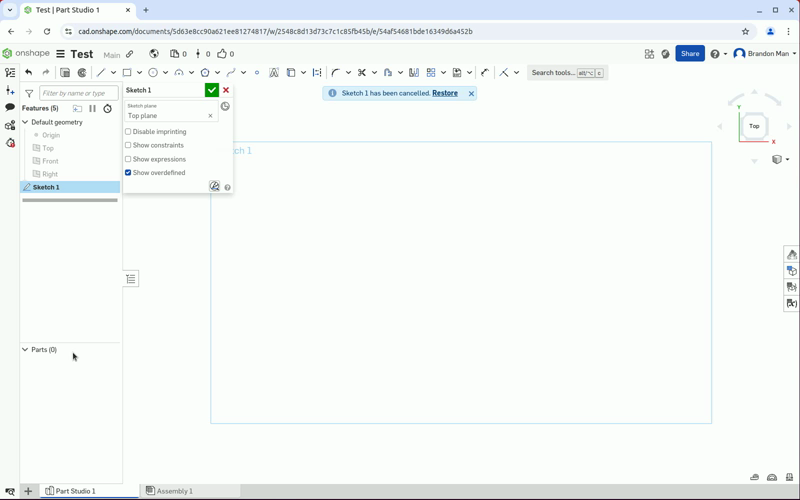
key(y)
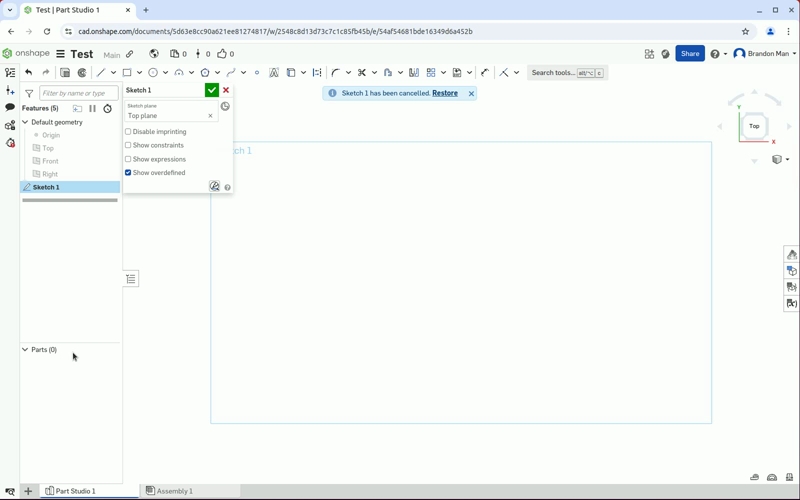
key(l)
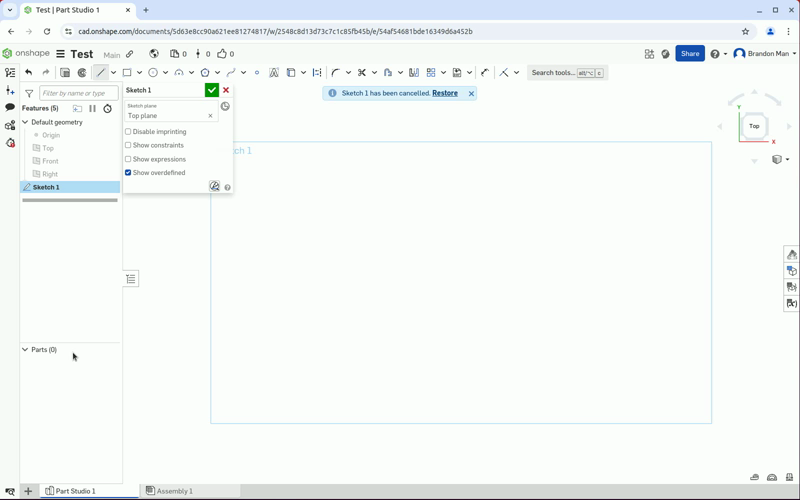
key_down(shift)
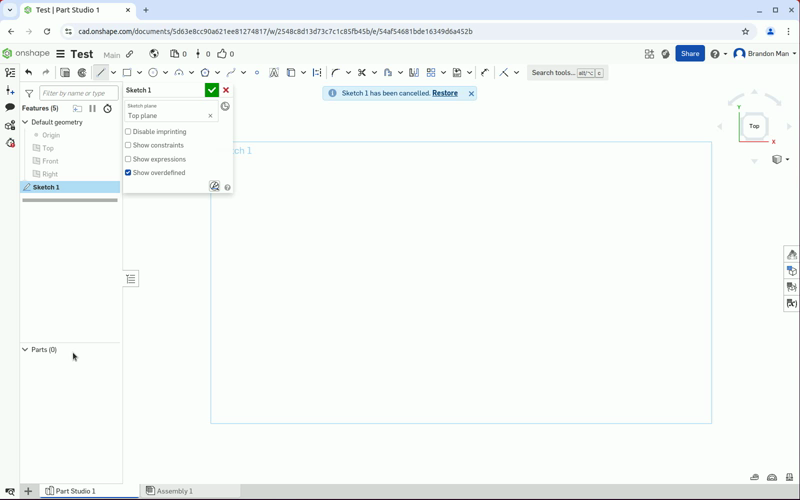
mouse_move(447, 293)
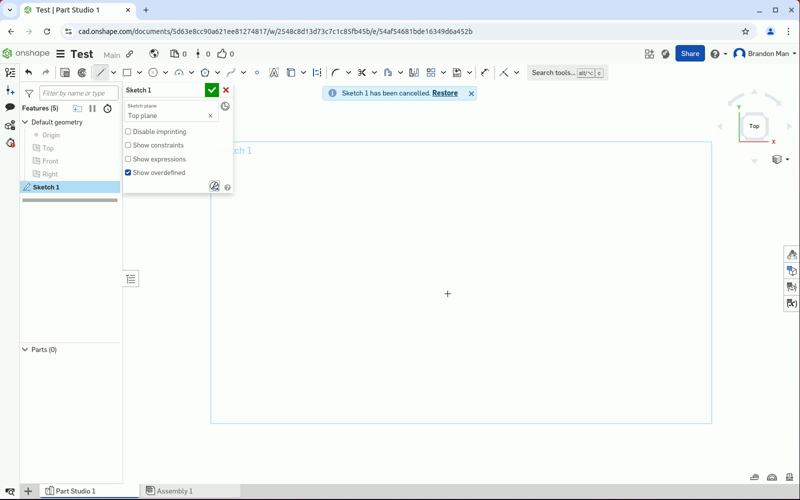
click(447, 293)
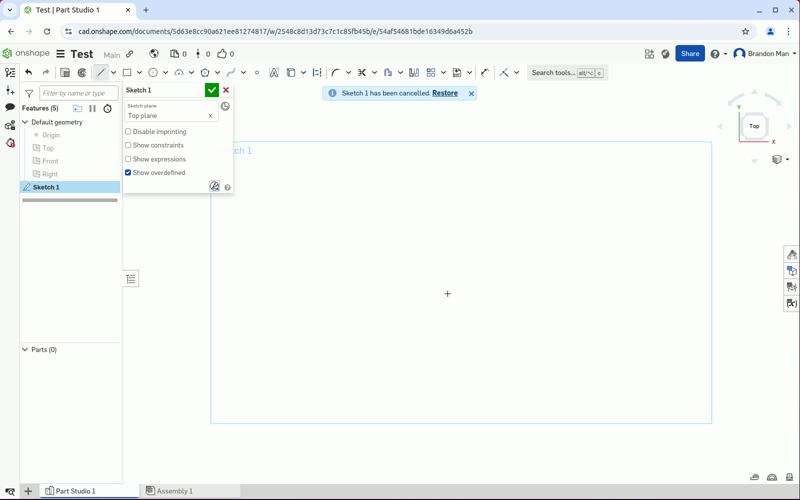
key_up(shift)
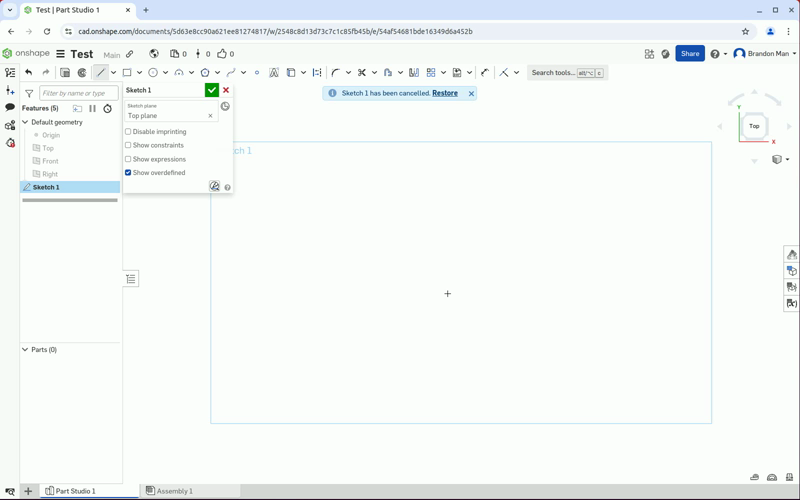
key_down(shift)
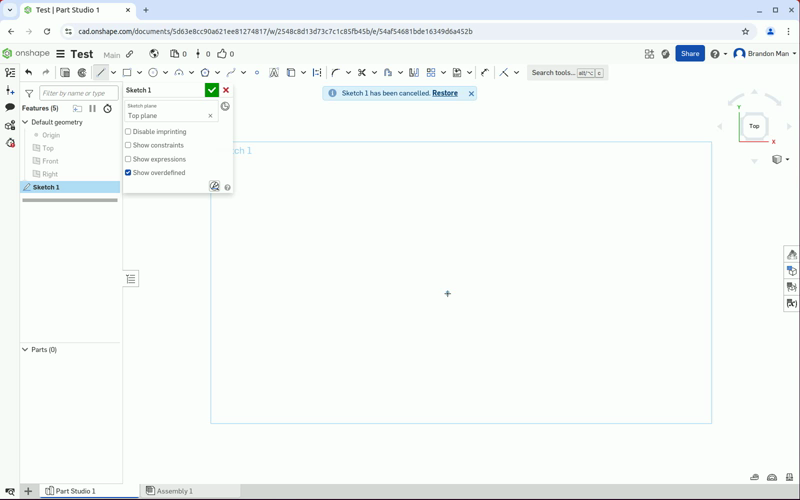
mouse_move(477, 293)
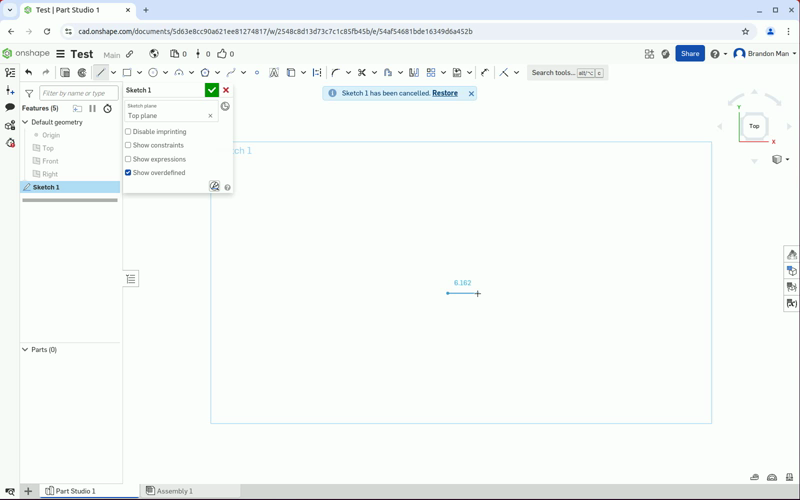
mouse_move(475, 293)
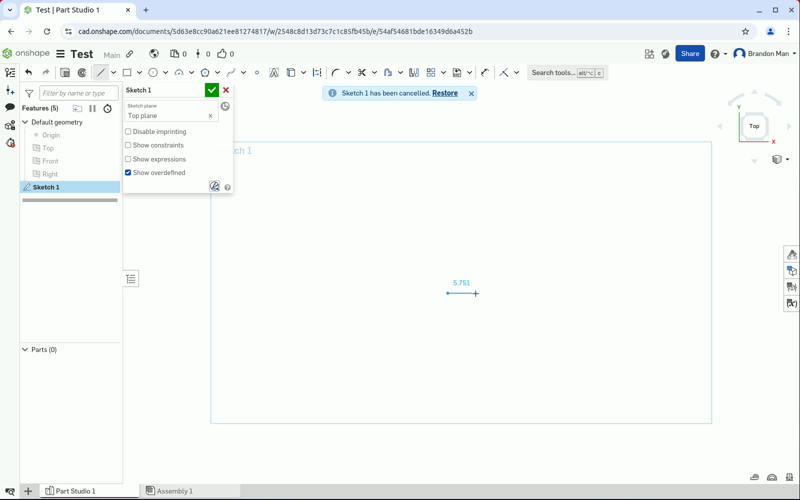
click(475, 293)
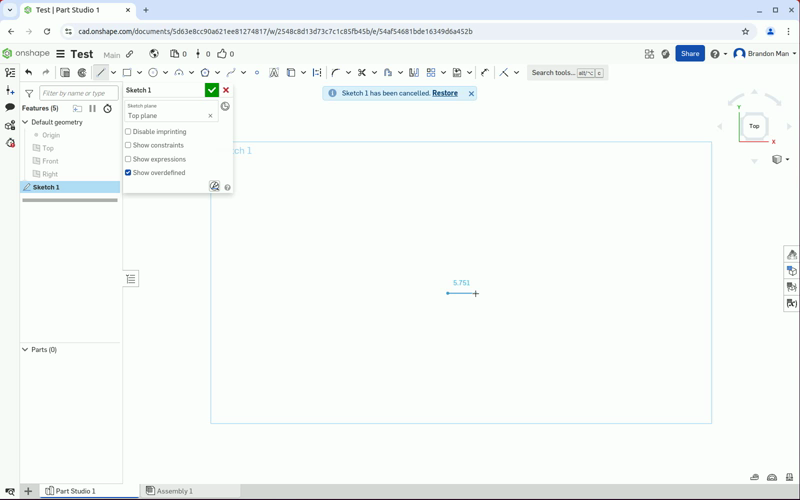
key_up(shift)
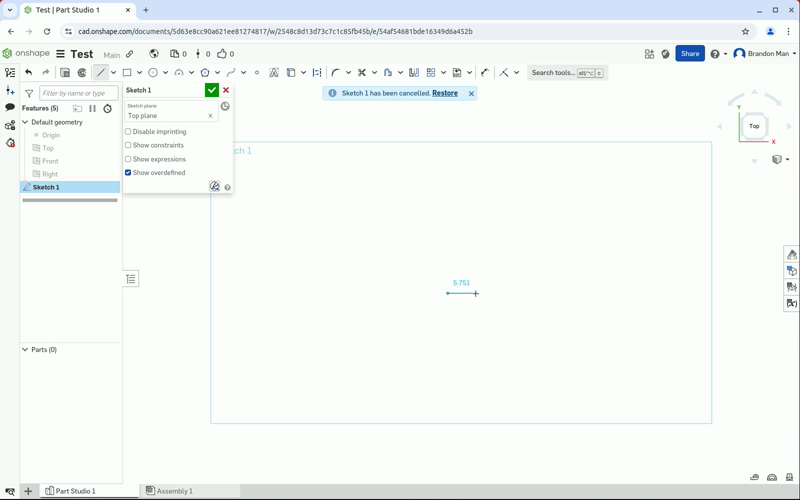
key_down(shift)
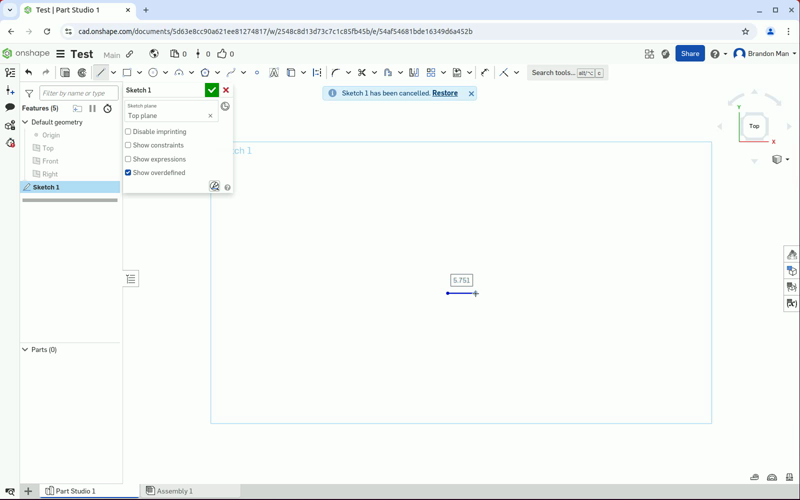
mouse_move(505, 293)
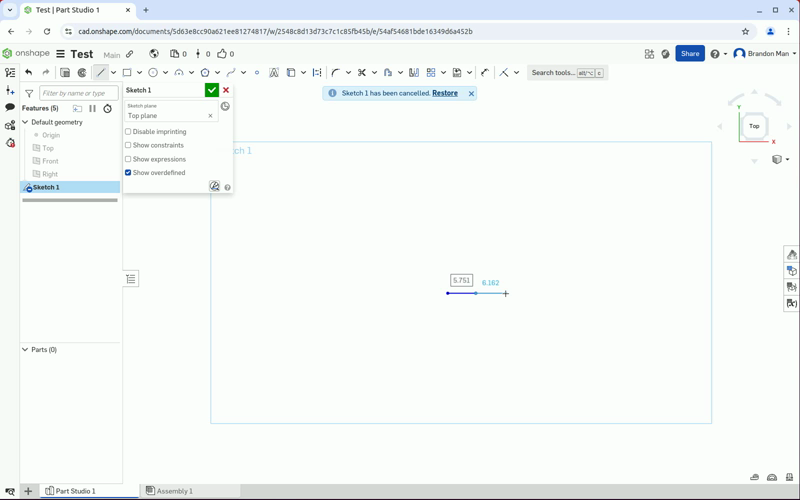
mouse_move(475, 271)
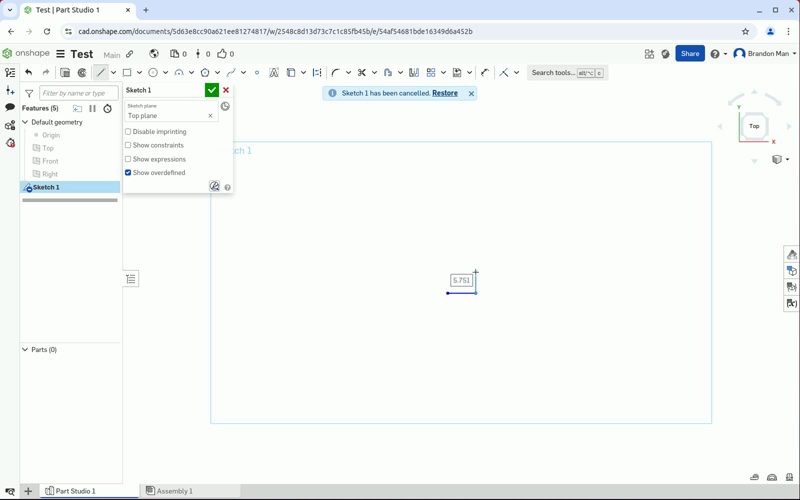
click(475, 271)
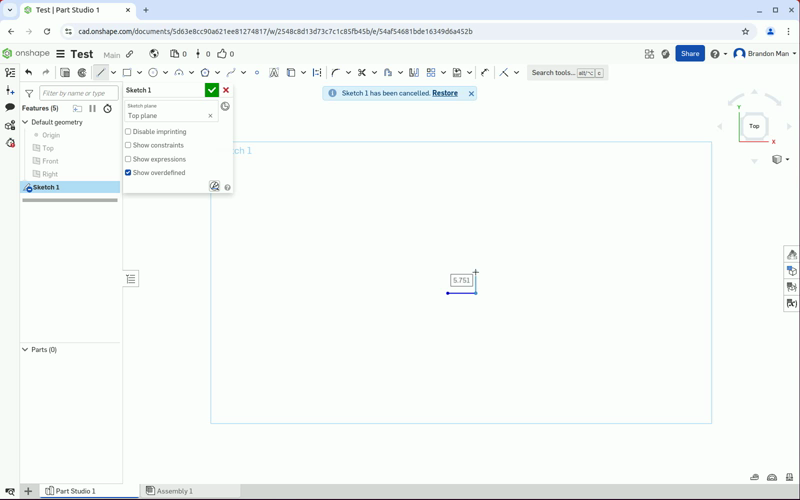
key_up(shift)
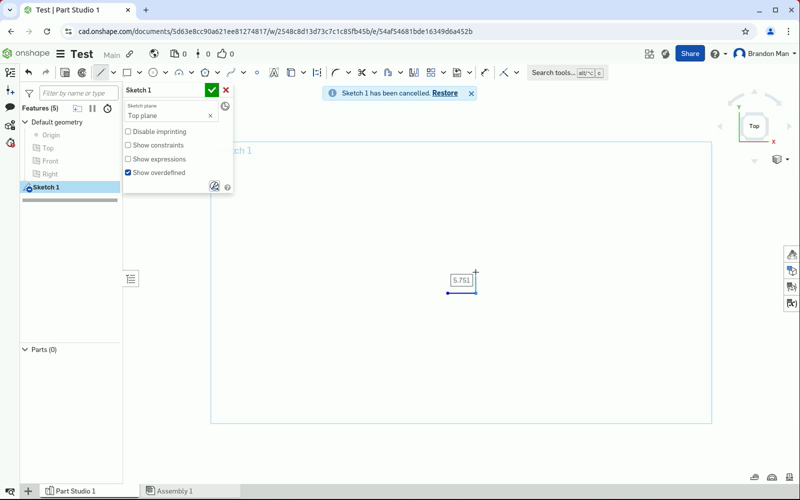
key_down(shift)
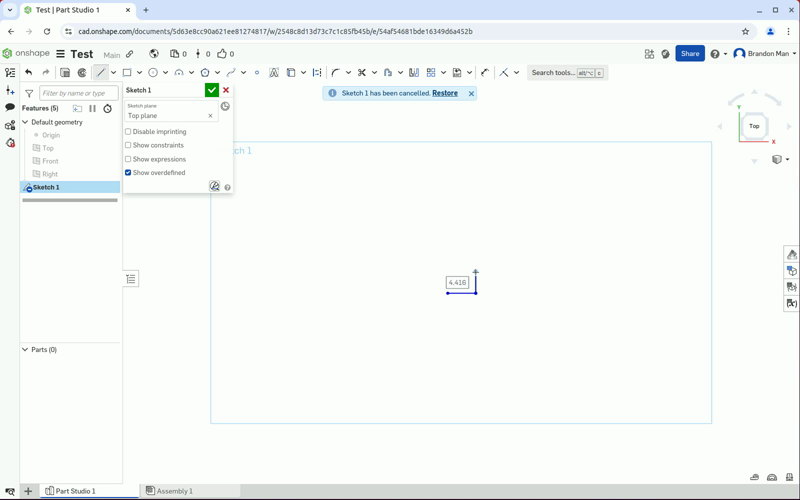
mouse_move(505, 271)
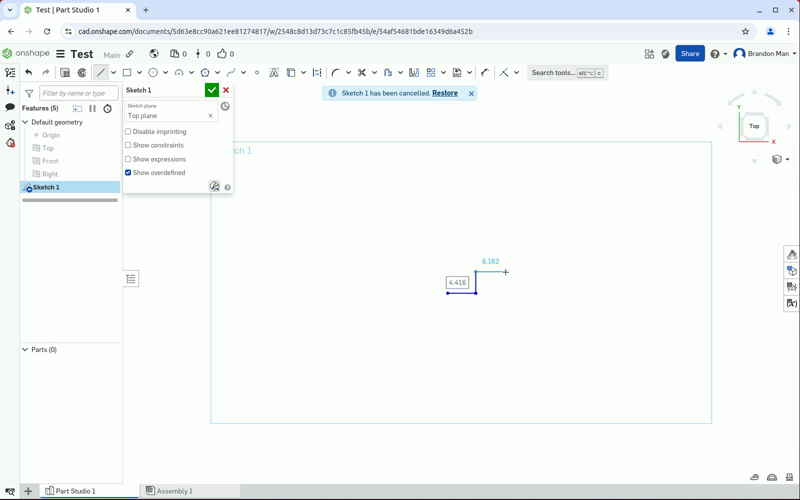
mouse_move(447, 271)
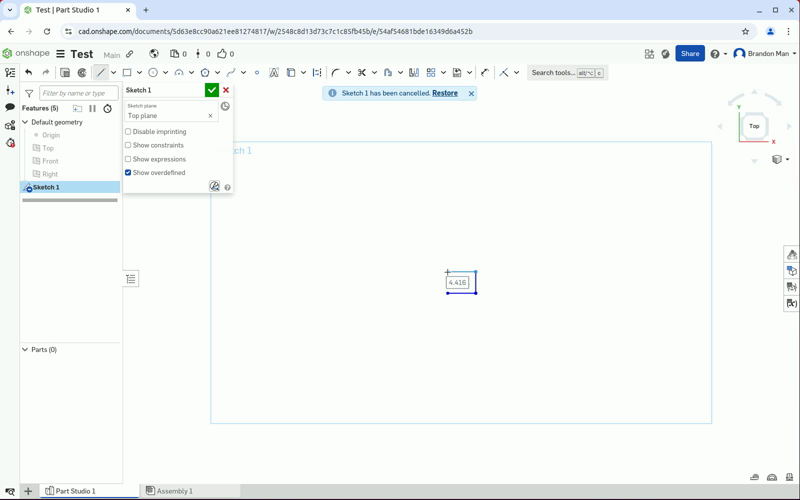
click(447, 271)
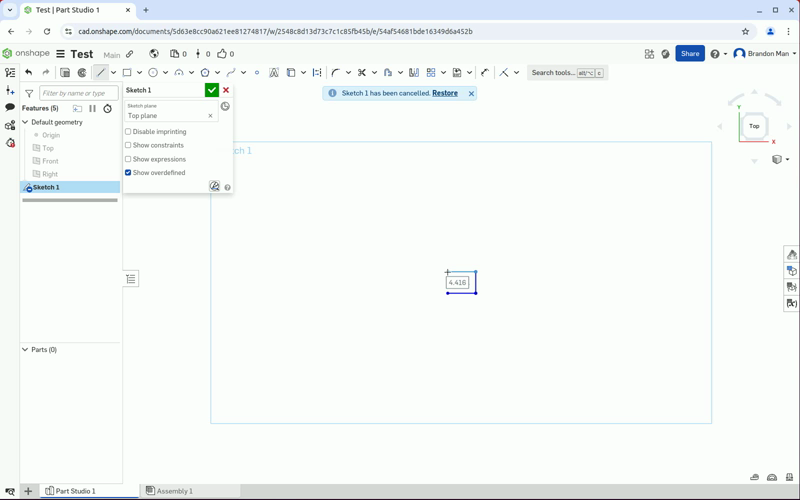
key_up(shift)
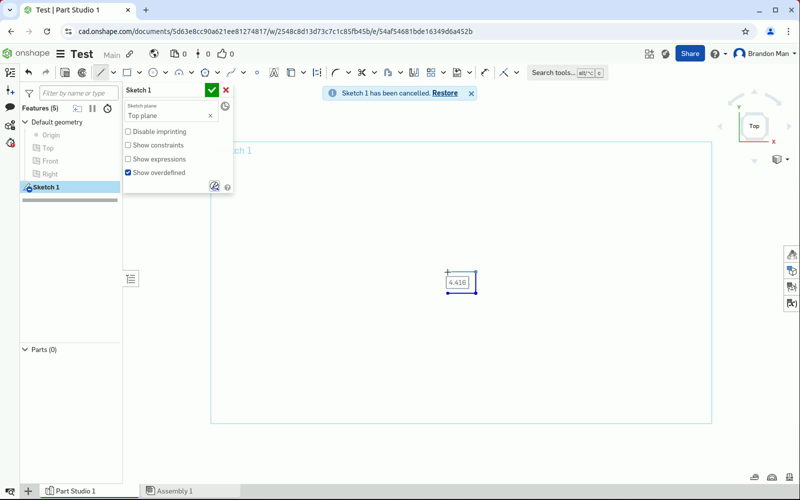
mouse_move(477, 271)
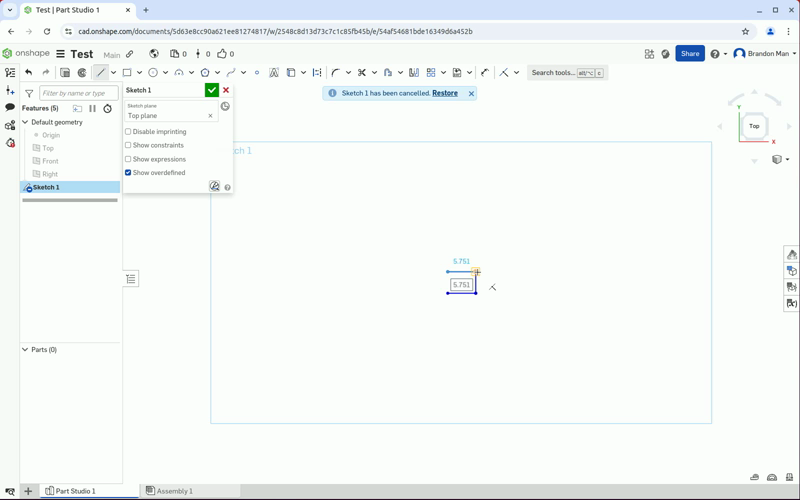
key_down(shift)
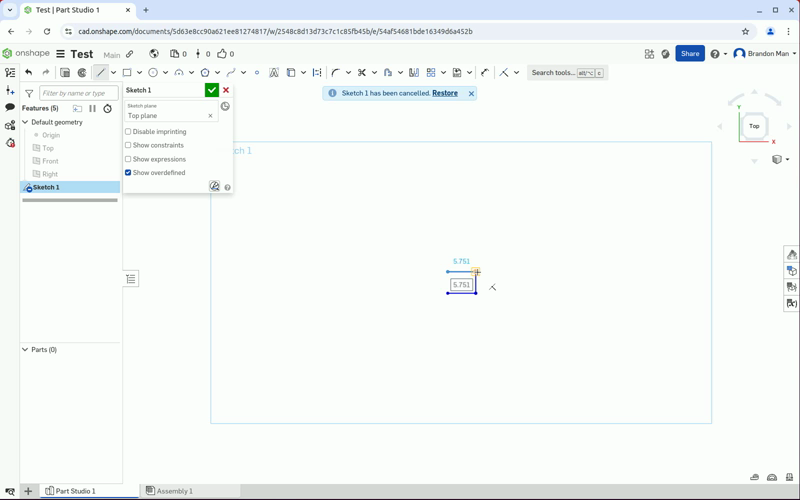
mouse_move(447, 293)
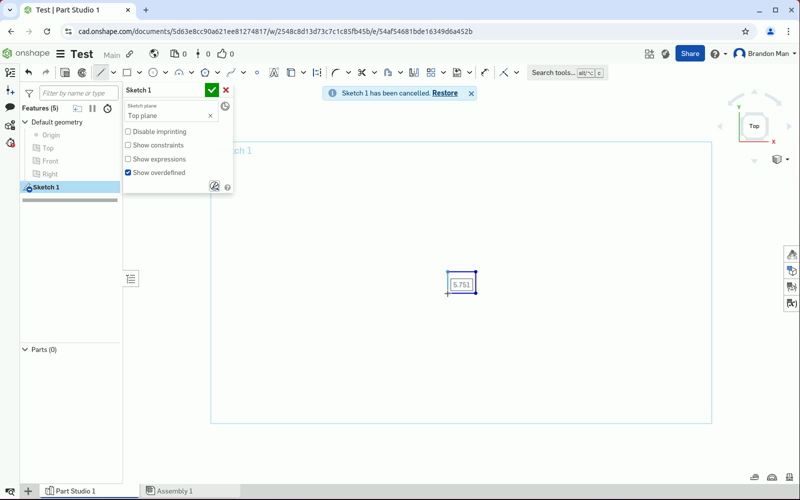
key_up(shift)
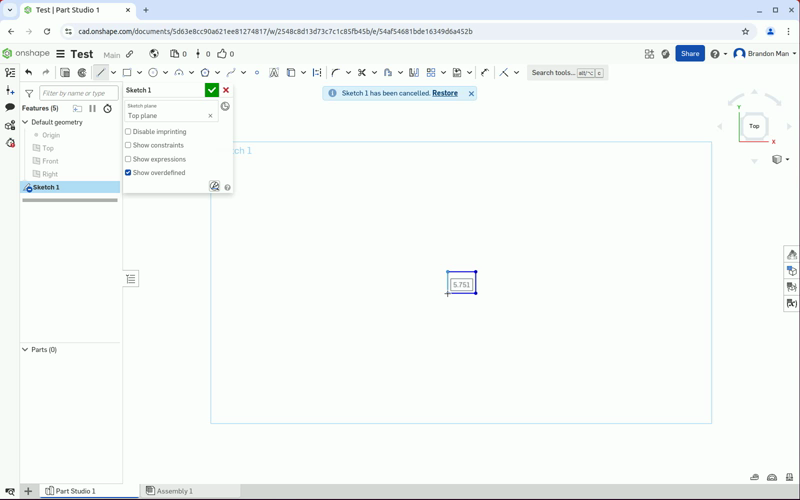
click(447, 293)
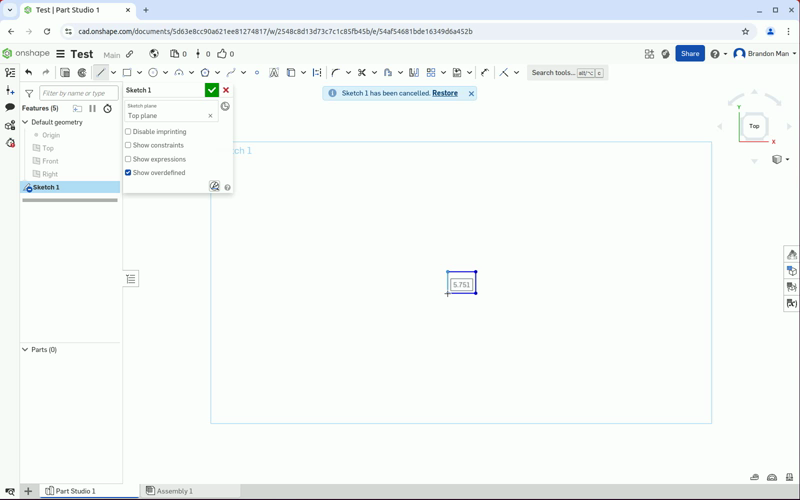
key(esc)
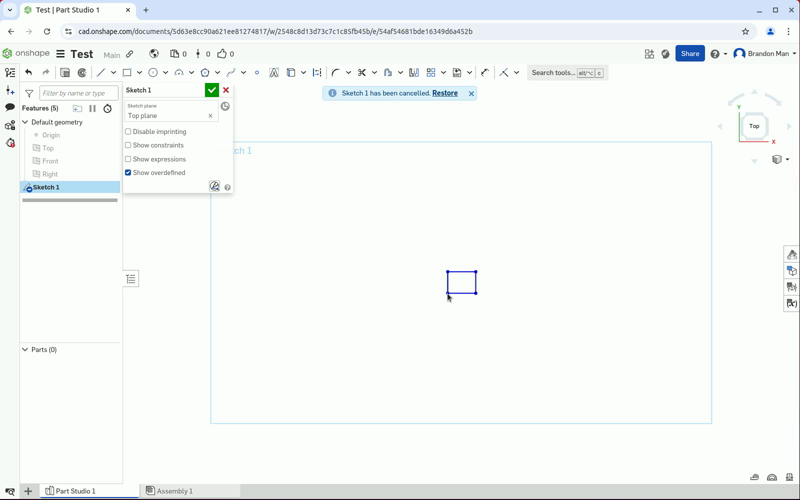
mouse_move(472, 282)
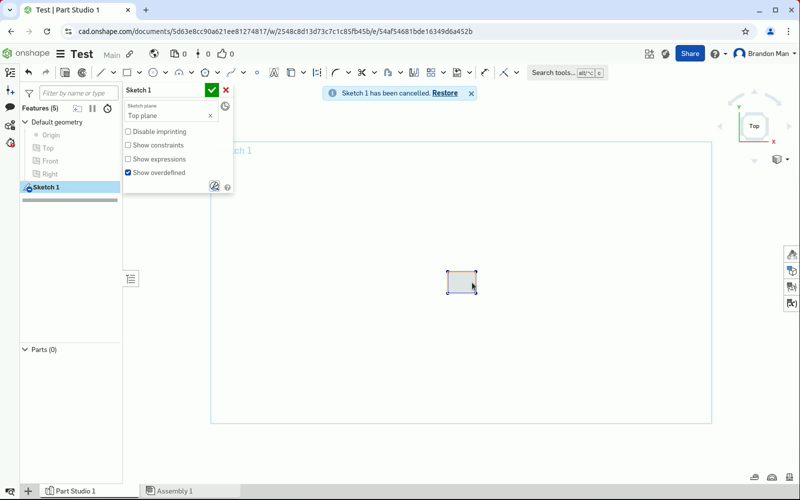
scroll(6)
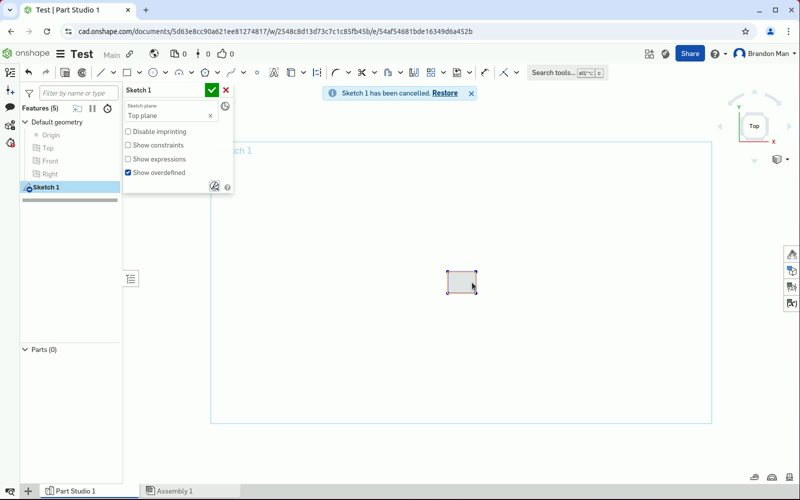
scroll(6)
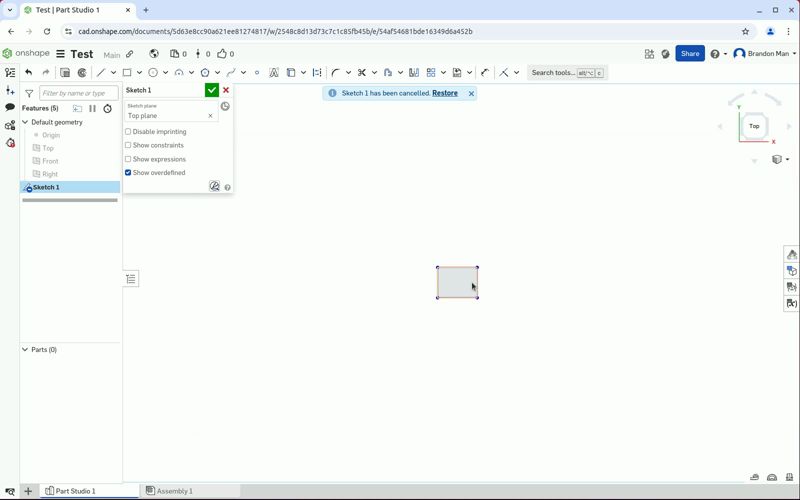
scroll(6)
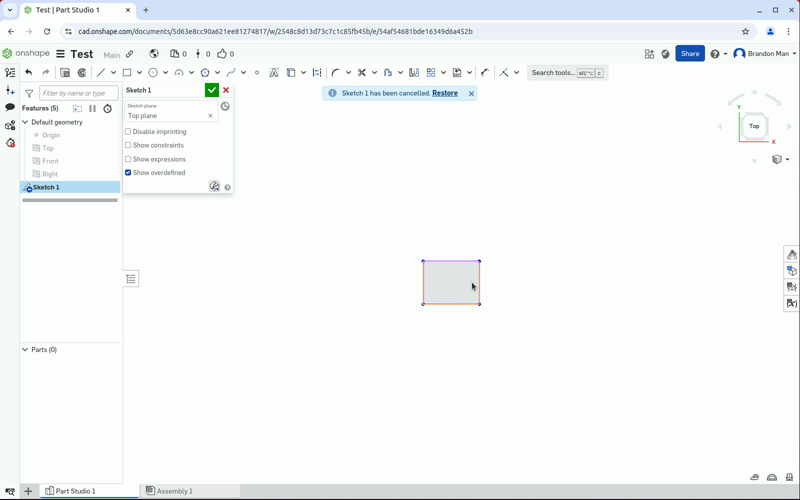
scroll(6)
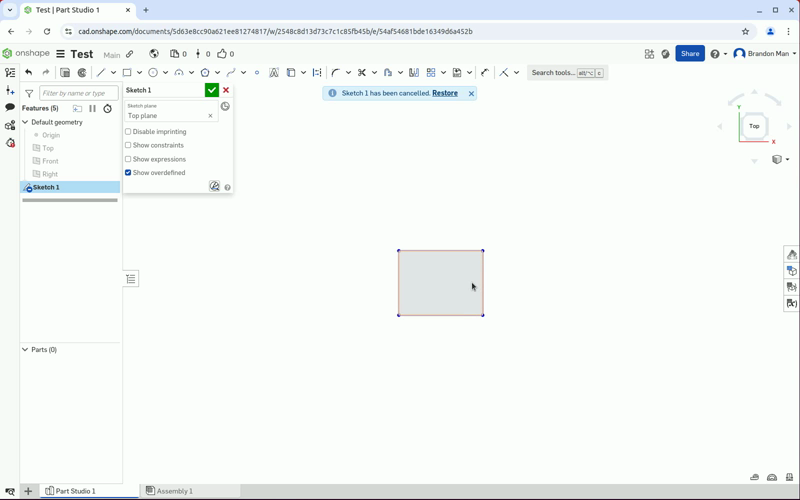
scroll(6)
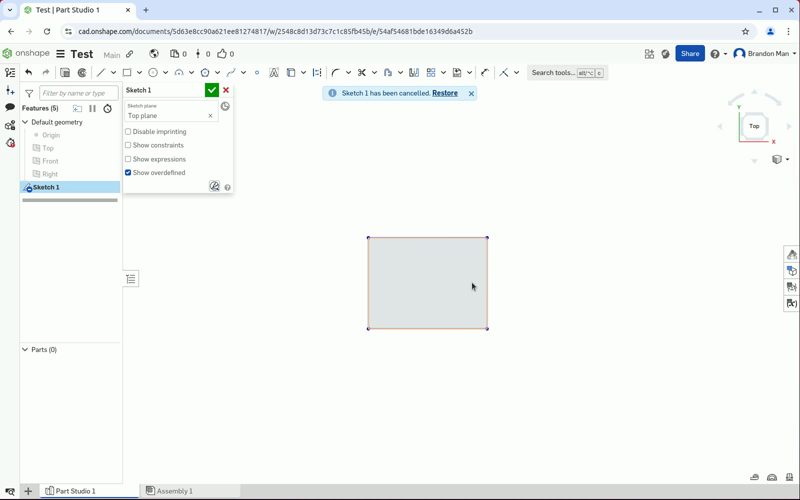
scroll(6)
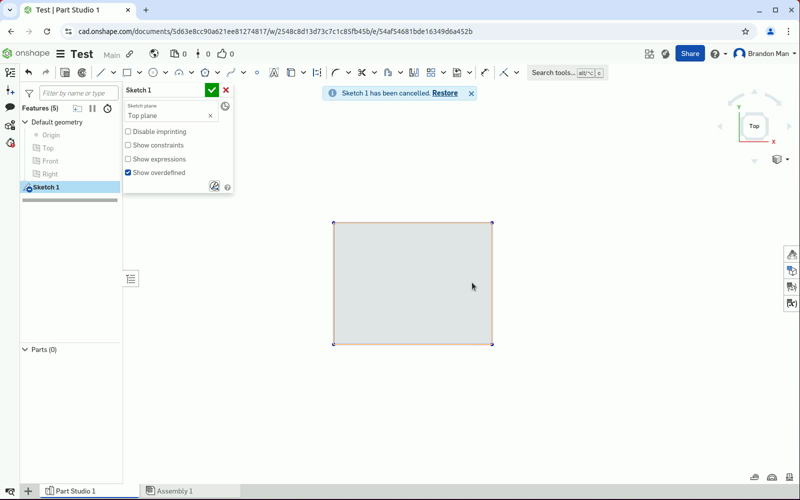
scroll(6)
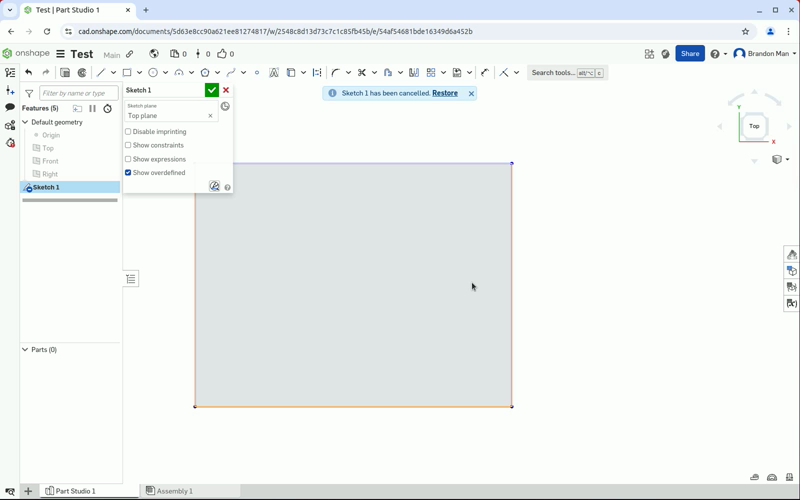
click(472, 282)
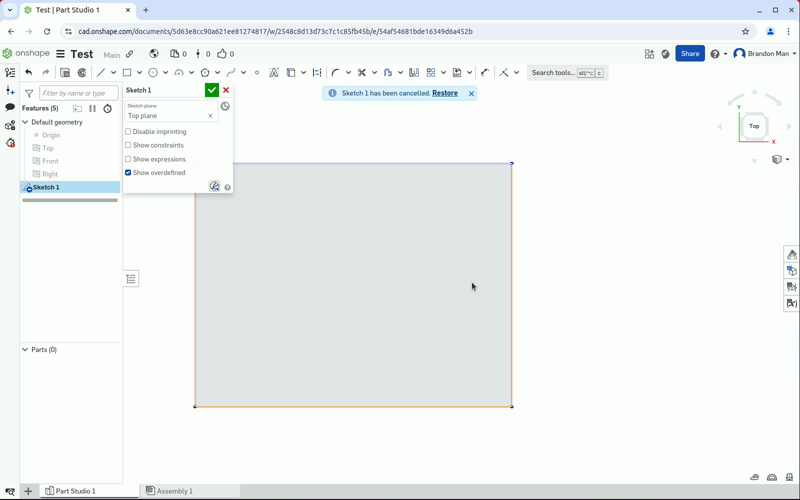
scroll(-6)
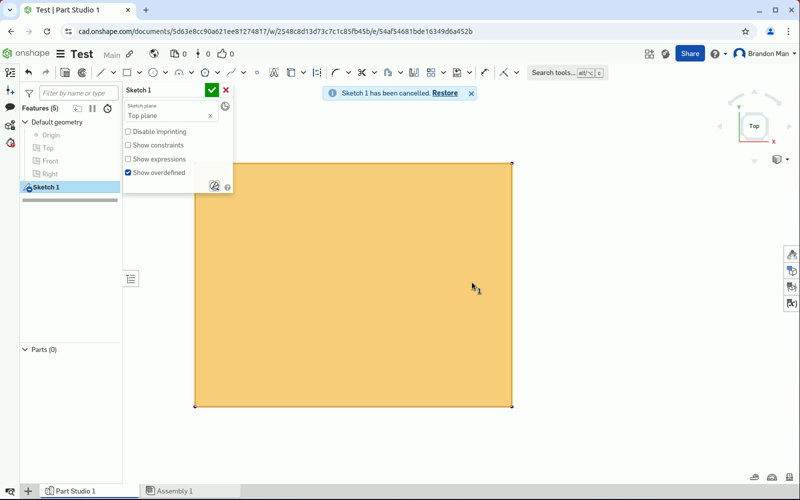
scroll(-6)
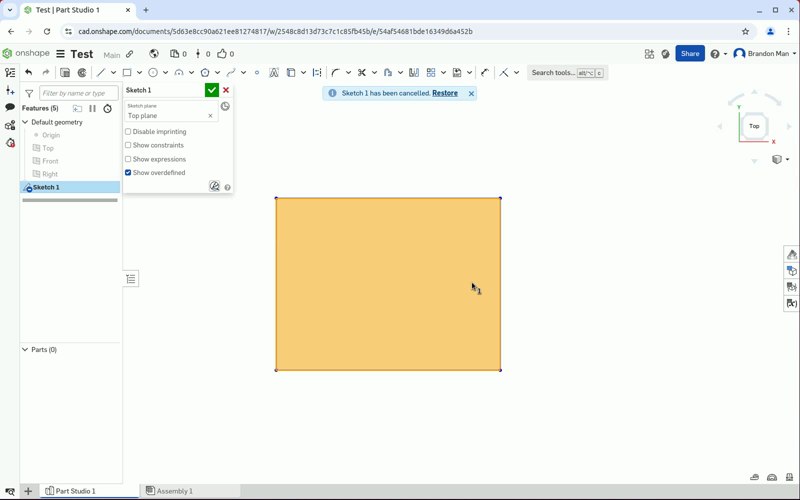
scroll(-6)
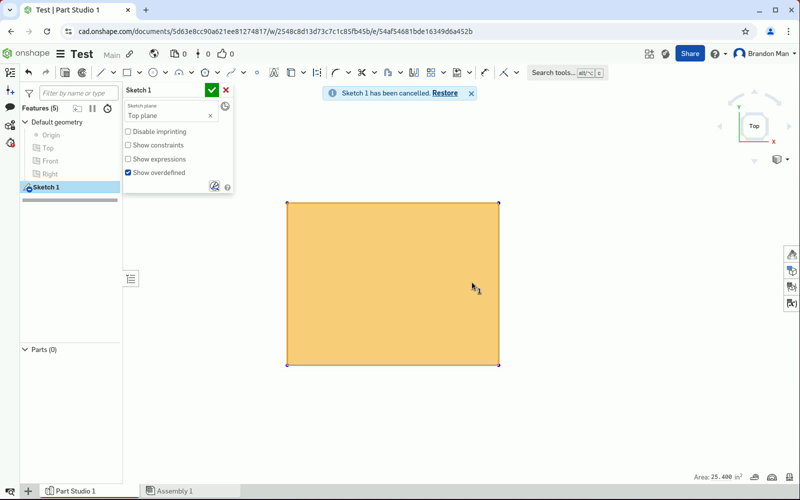
scroll(-6)
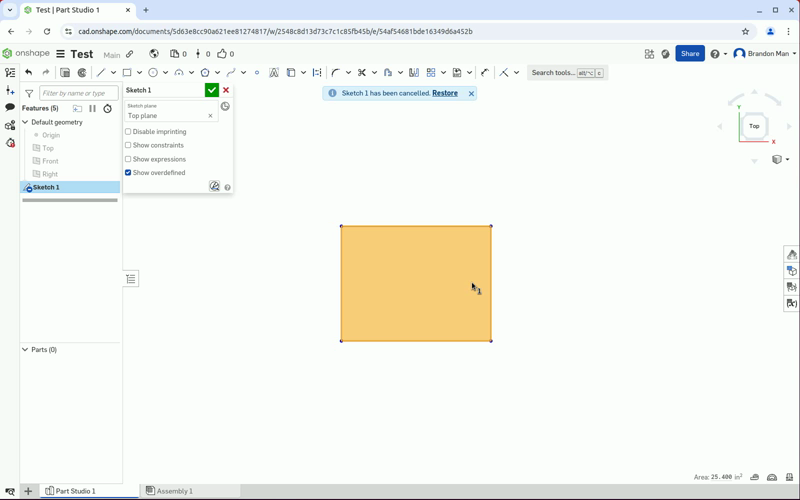
scroll(-6)
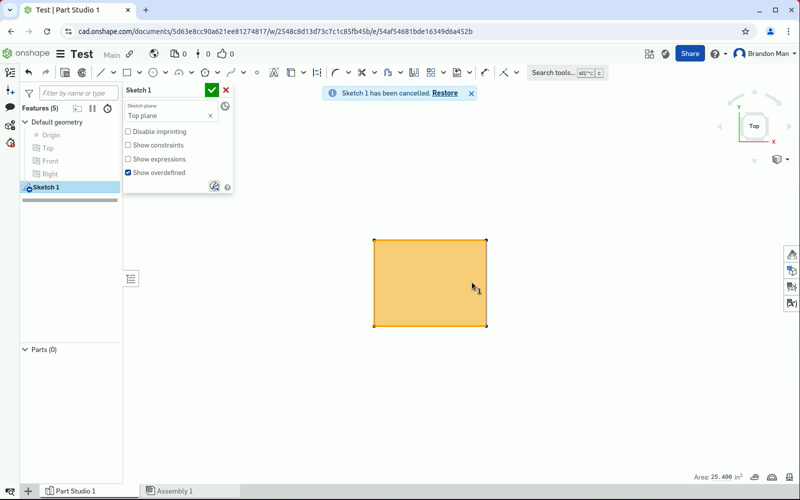
scroll(-6)
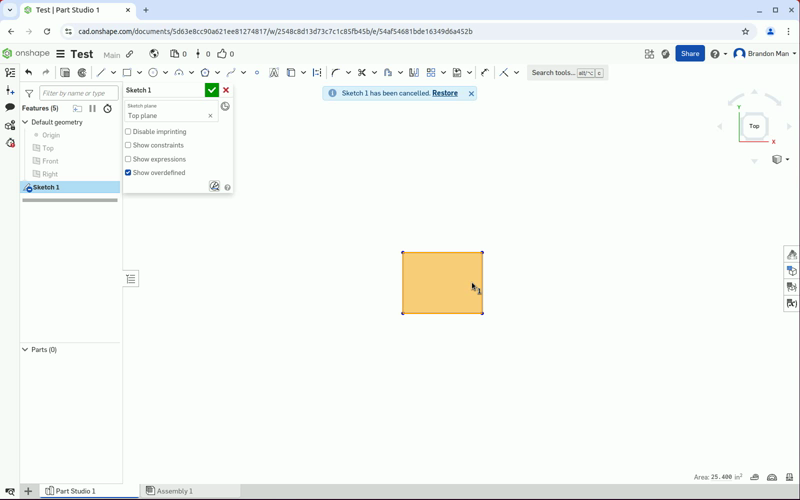
scroll(-6)
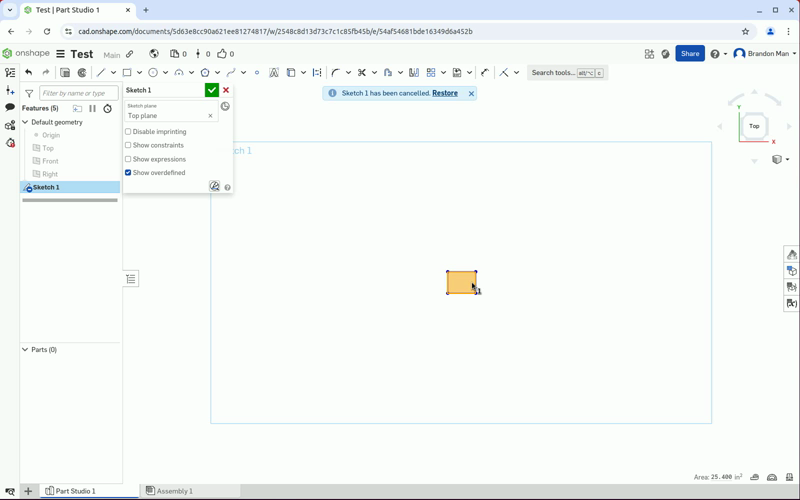
mouse_move(73, 352)
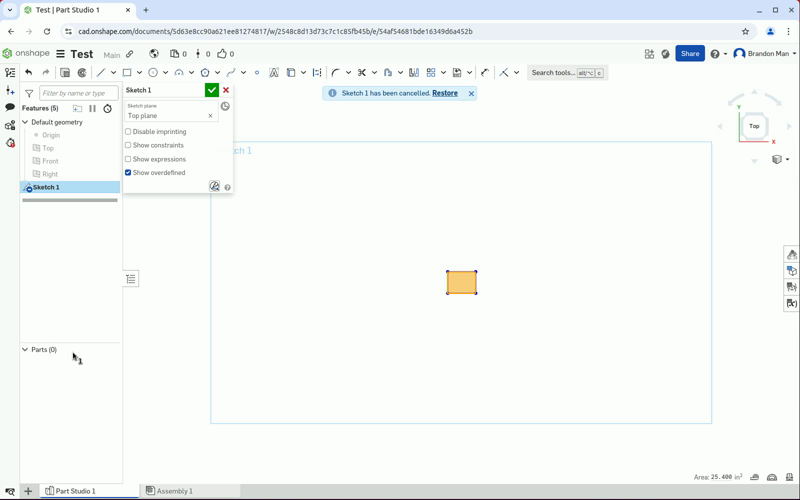
key(shift+y)
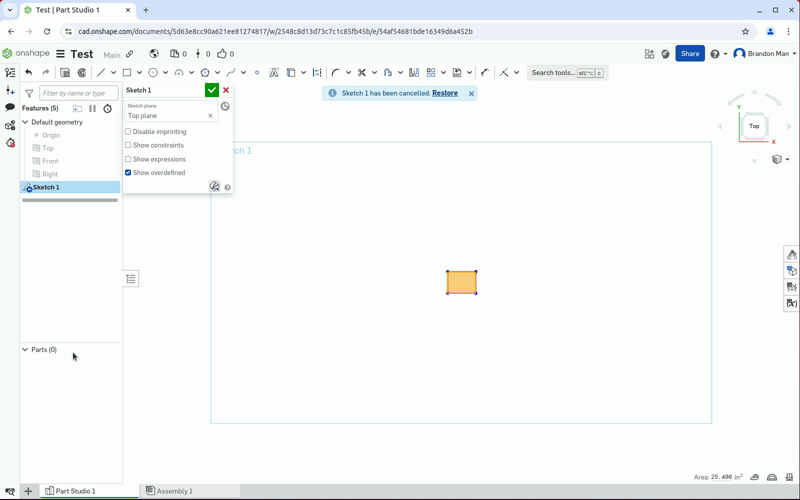
key(shift+e)
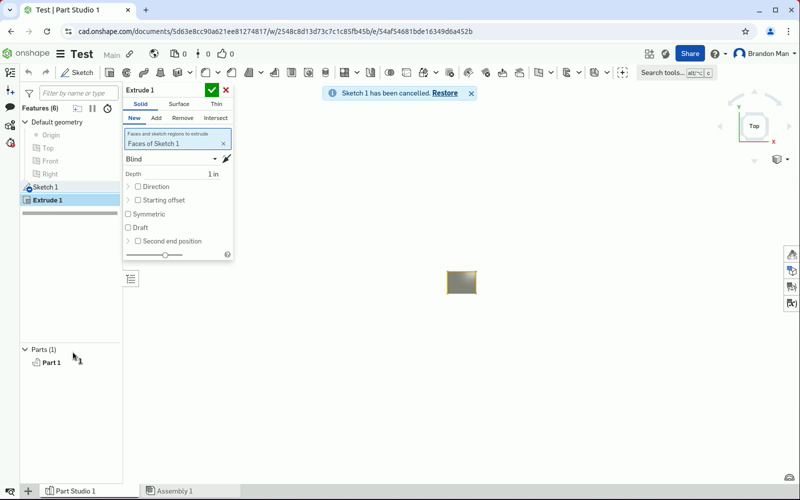
mouse_move(143, 106)
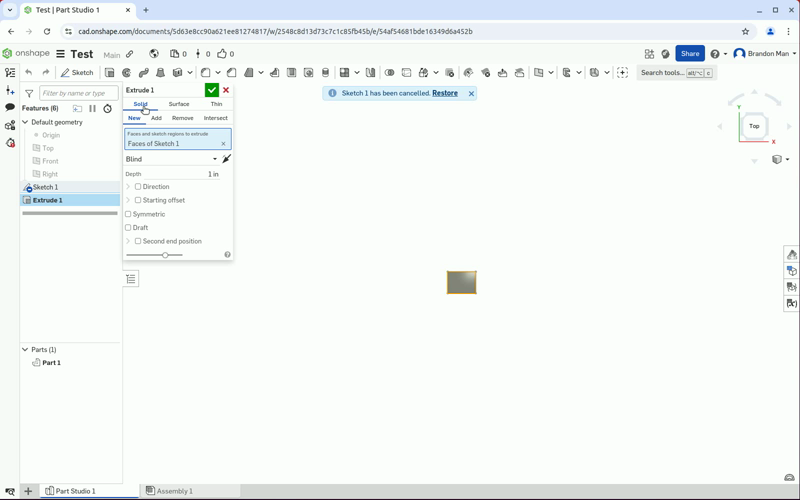
click(143, 106)
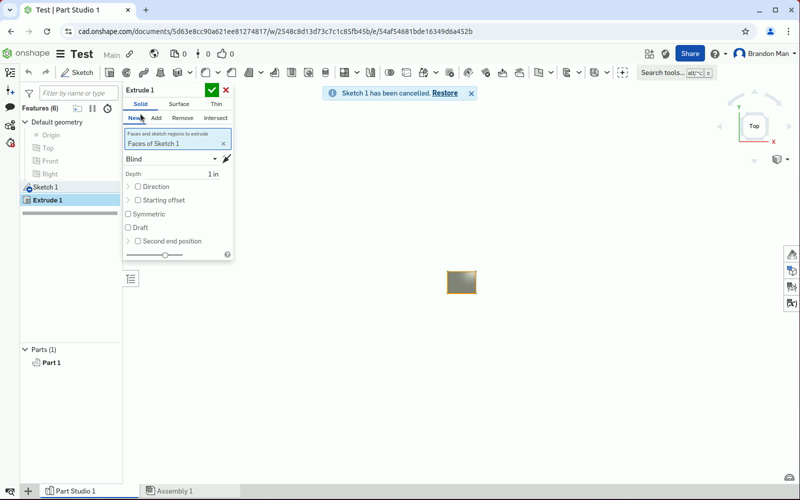
mouse_move(137, 120)
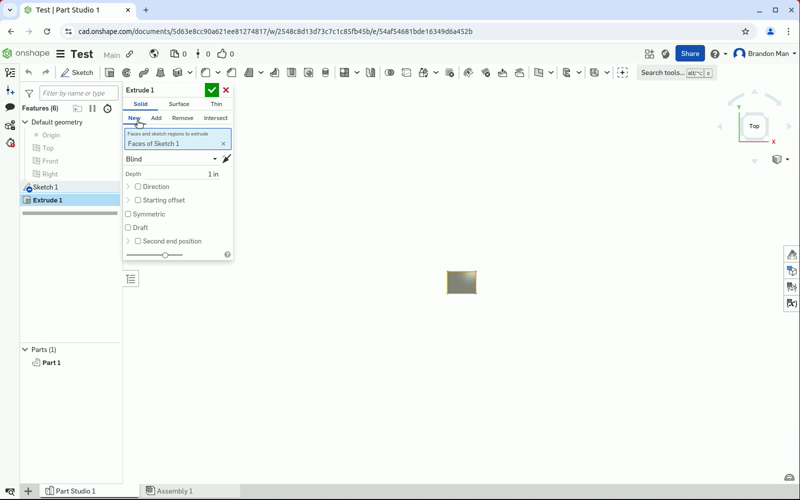
click(137, 120)
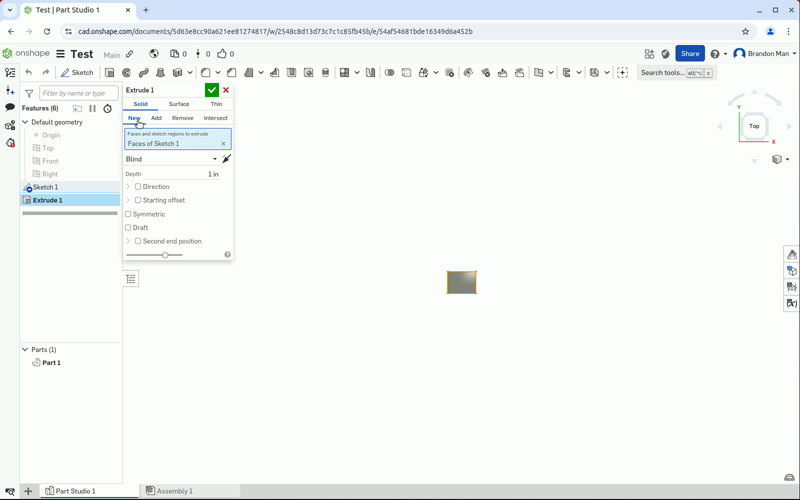
key(tab, 4)
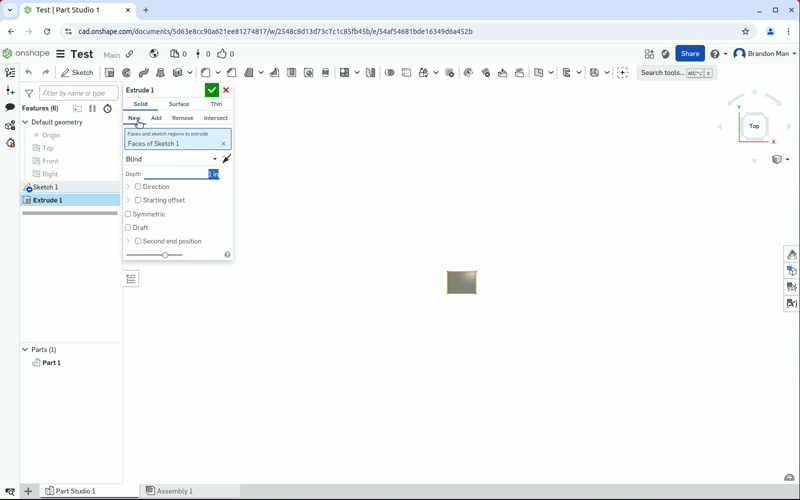
text(0.481)
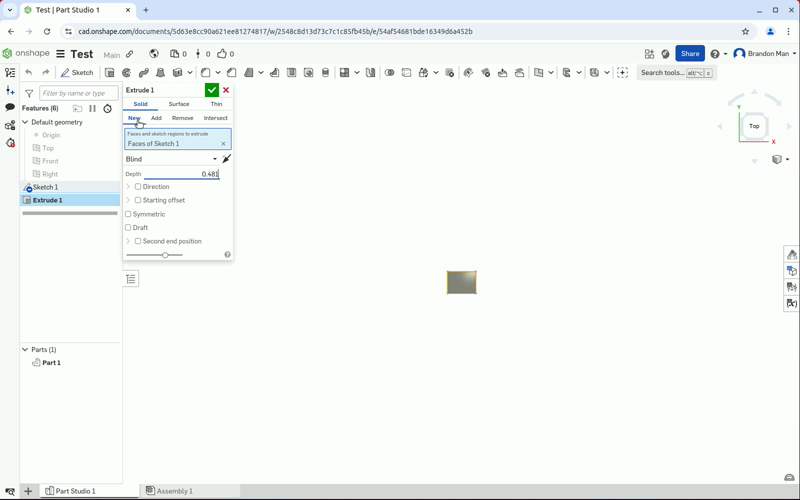
key(enter)
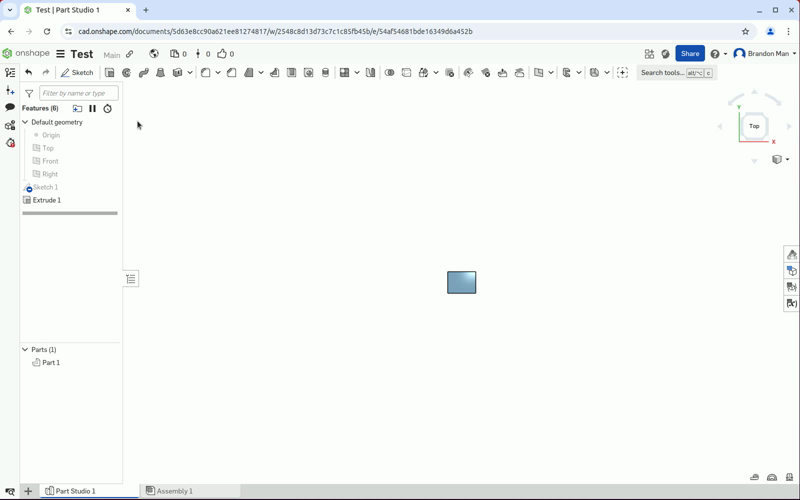
key(shift+h)
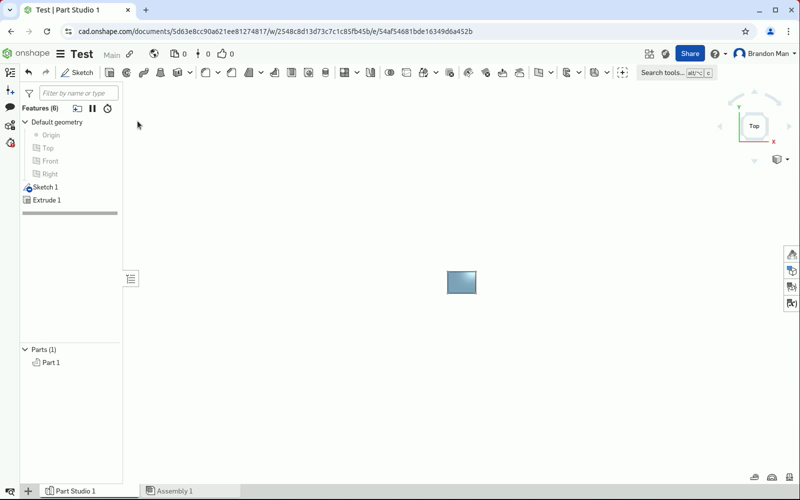
key(shift+h)
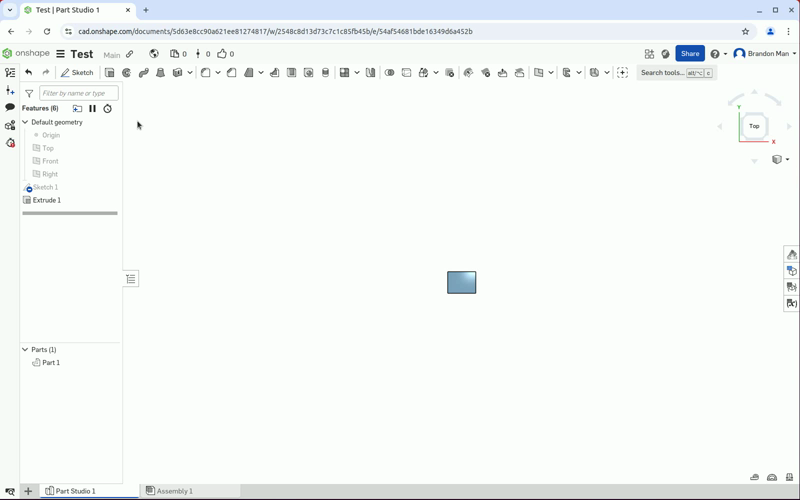
mouse_move(73, 189)
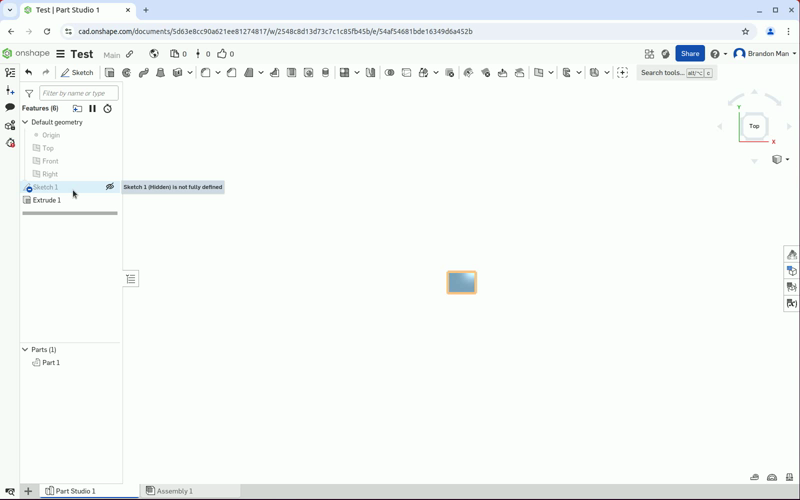
click(73, 189)
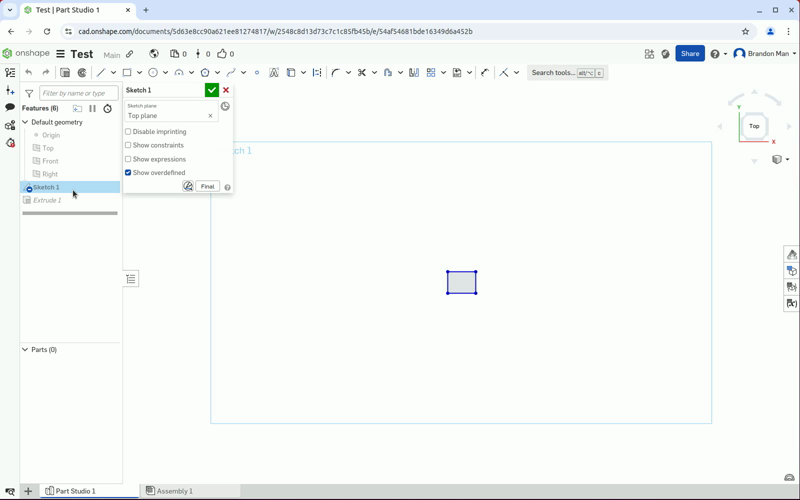
mouse_move(229, 92)
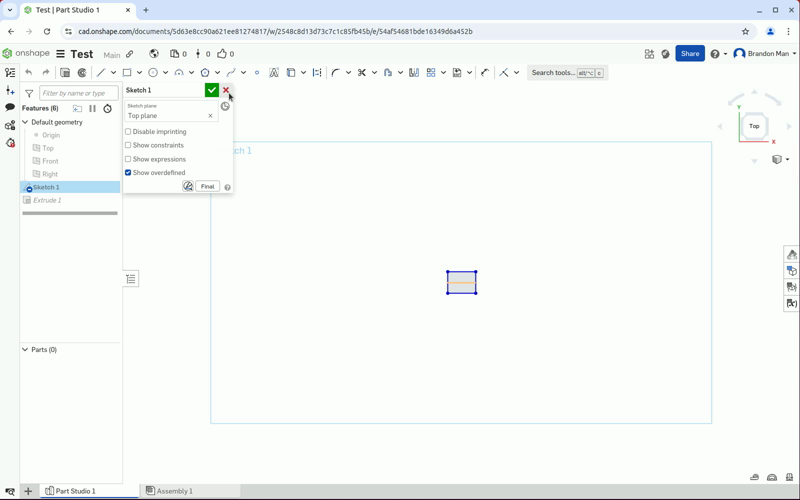
click(229, 92)
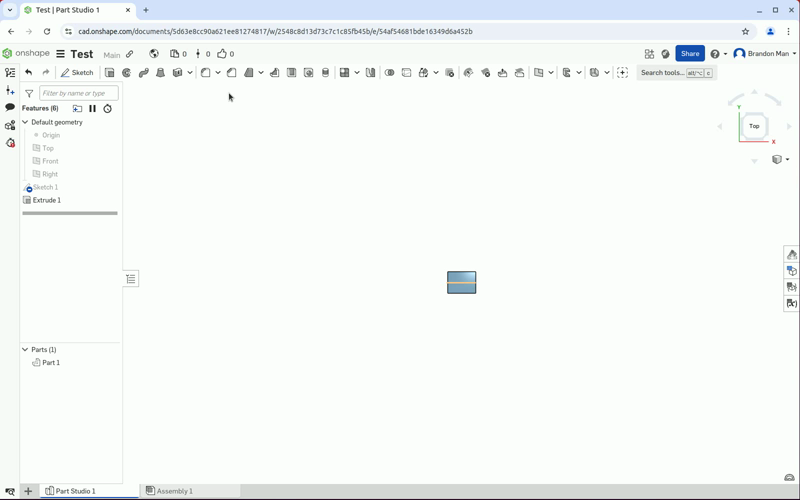
mouse_move(541, 75)
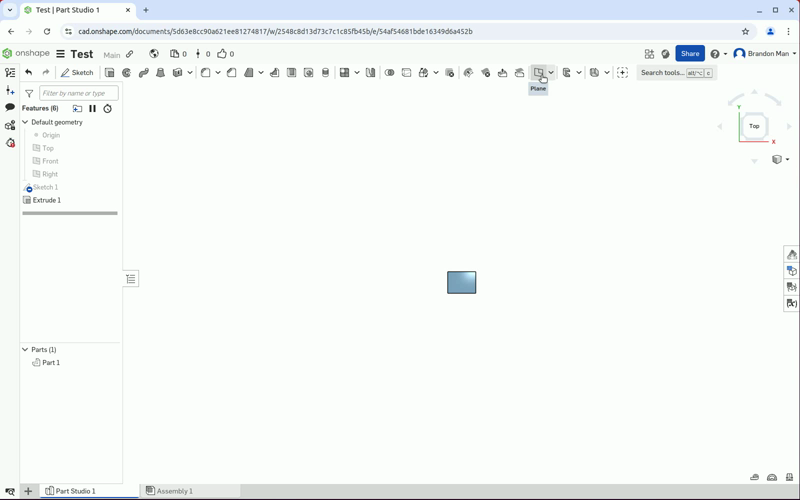
click(541, 75)
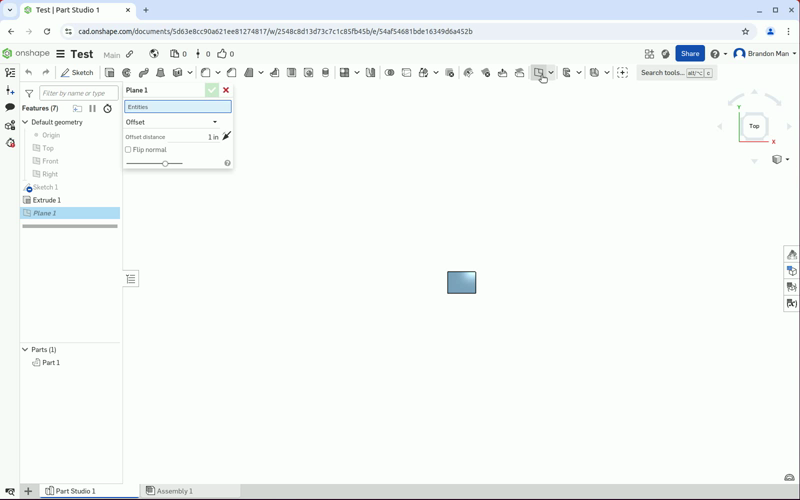
mouse_move(73, 150)
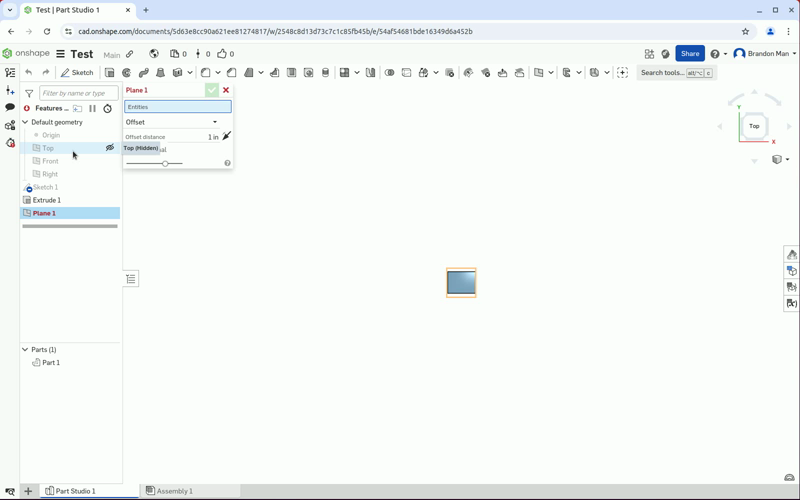
click(73, 150)
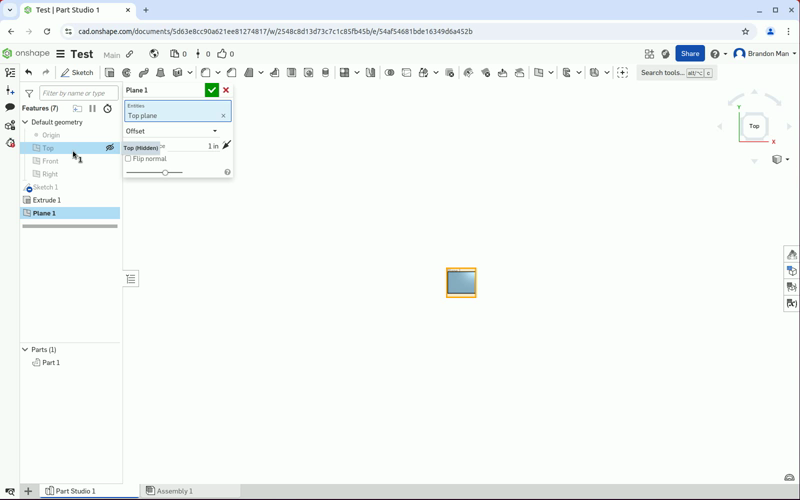
key(tab, 2)
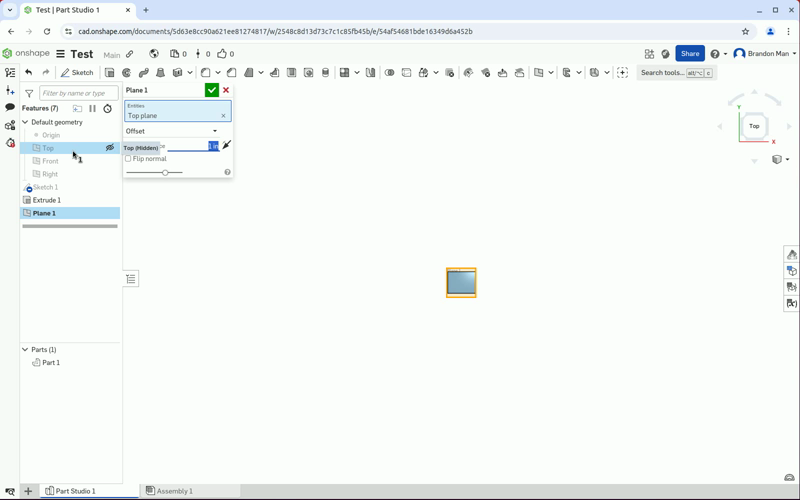
text(0.493)
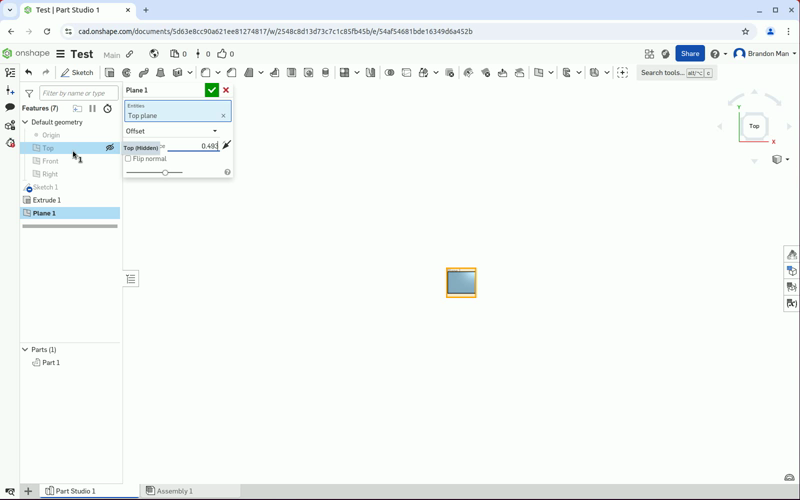
key(enter, 2)
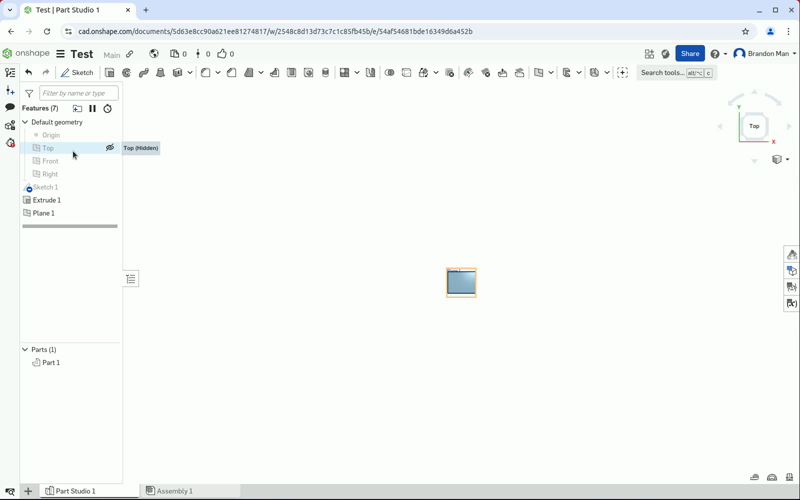
key(shift+s)
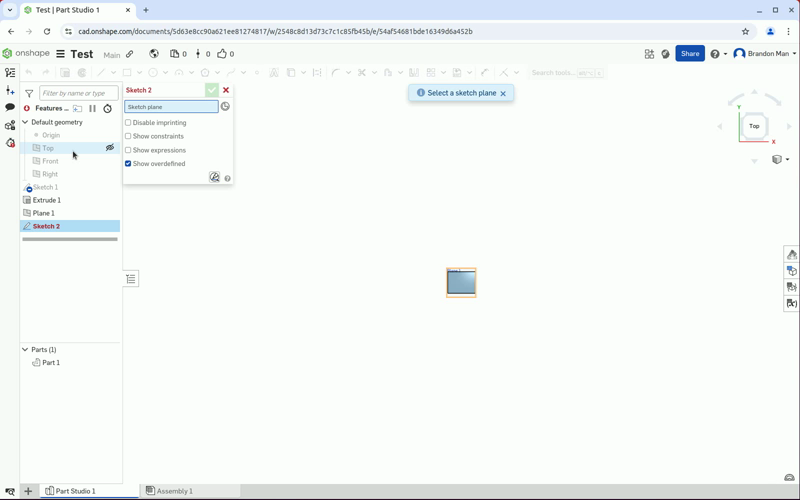
mouse_move(73, 215)
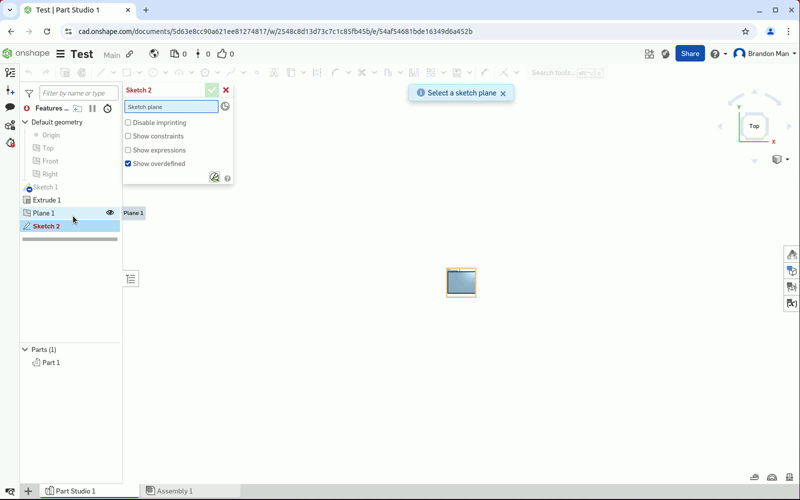
click(73, 215)
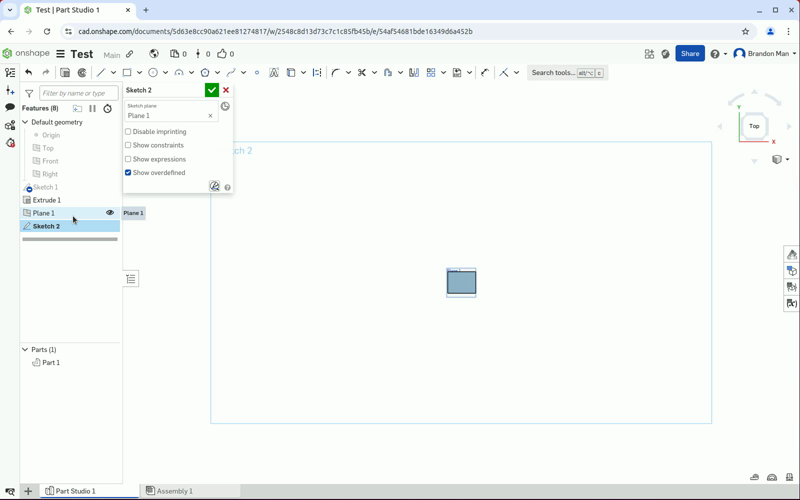
mouse_move(73, 352)
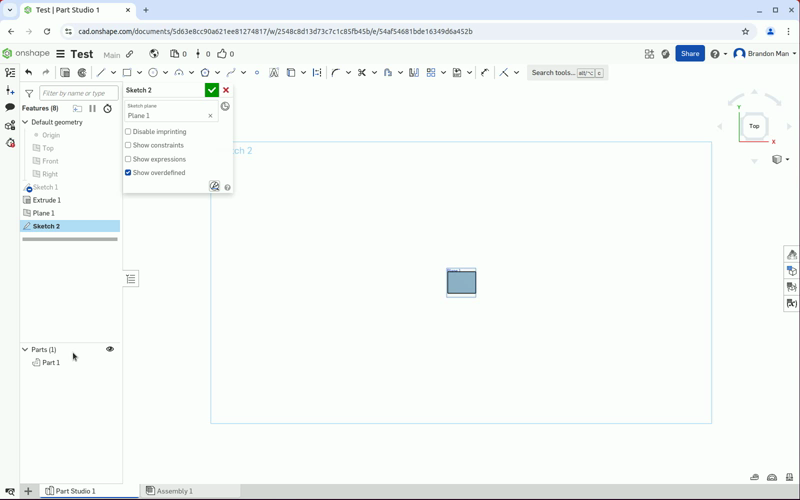
key(y)
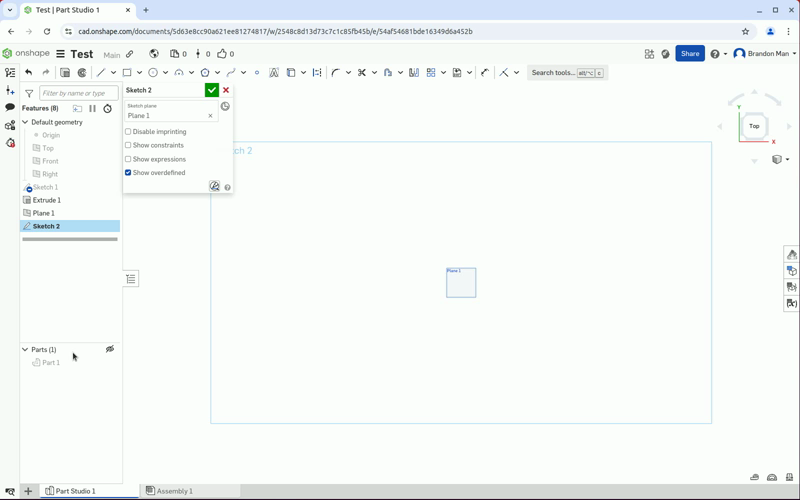
key(l)
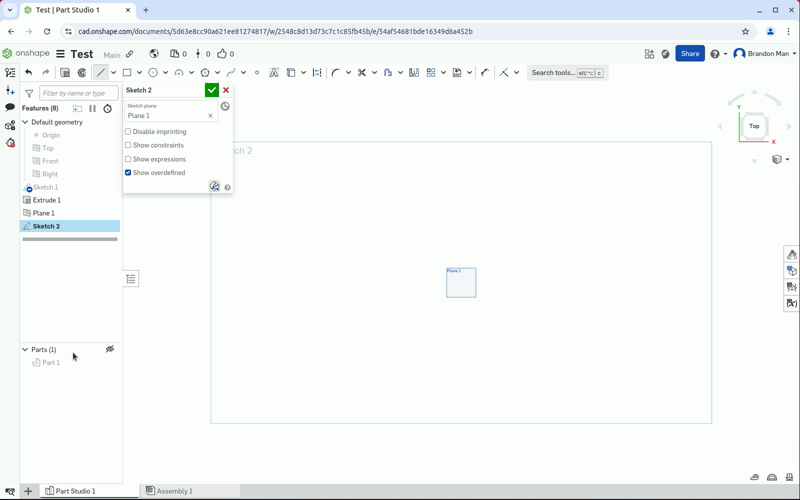
key_down(shift)
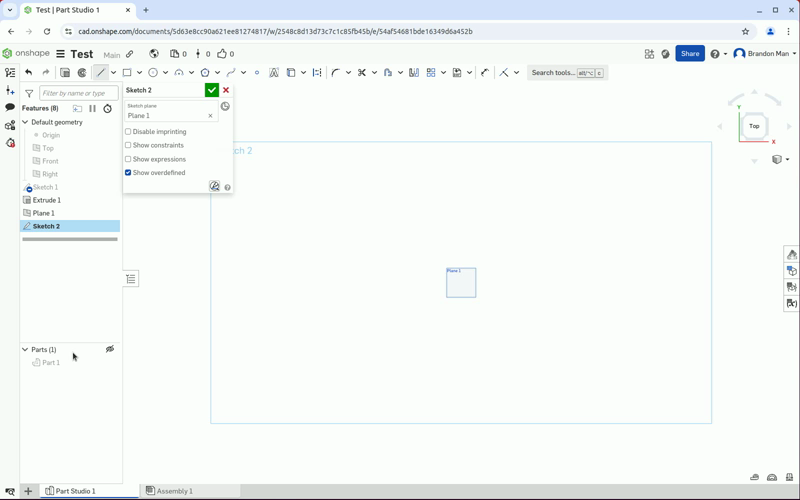
mouse_move(447, 292)
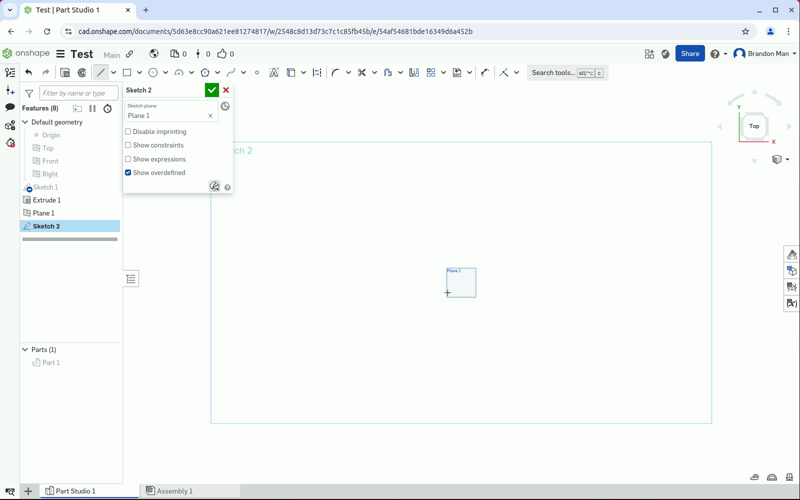
click(447, 292)
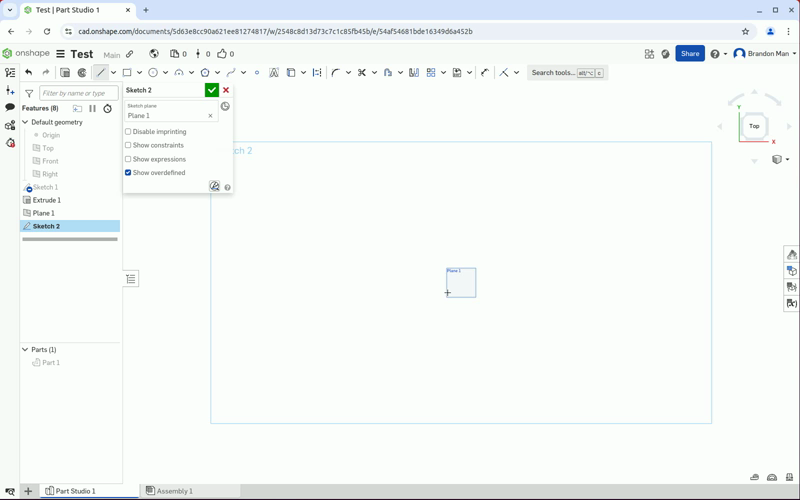
key_up(shift)
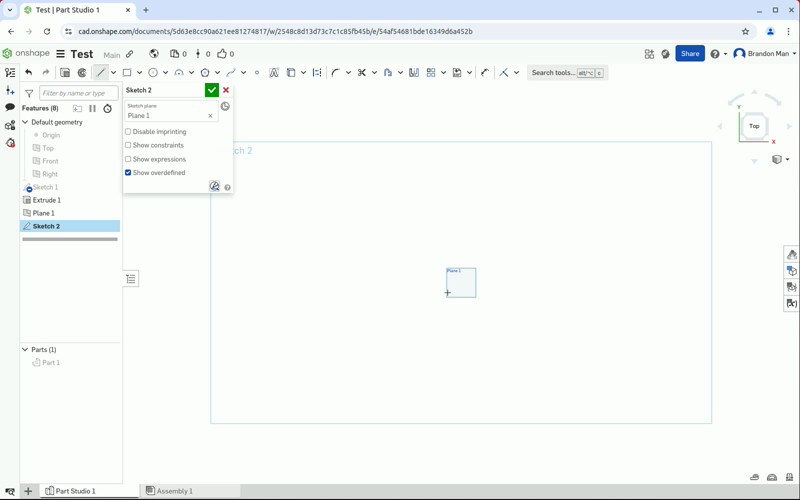
key_down(shift)
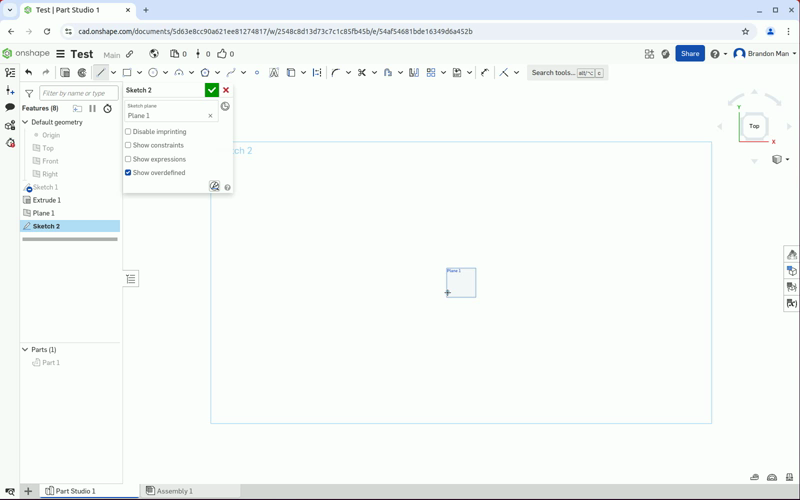
mouse_move(477, 292)
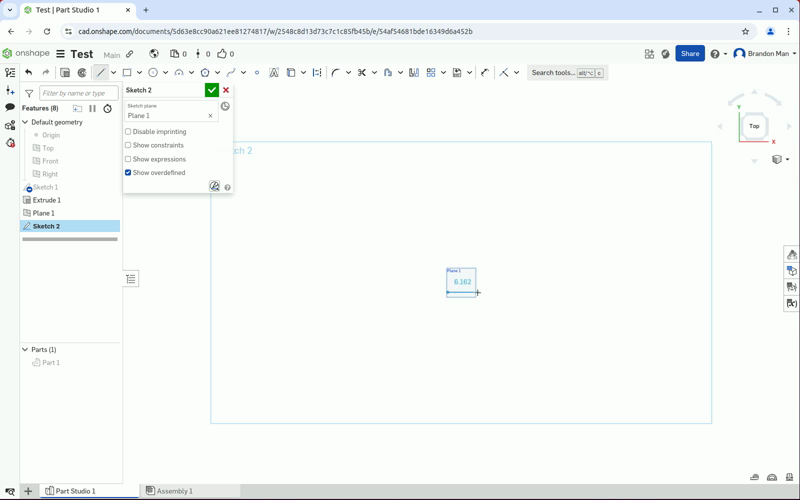
mouse_move(474, 292)
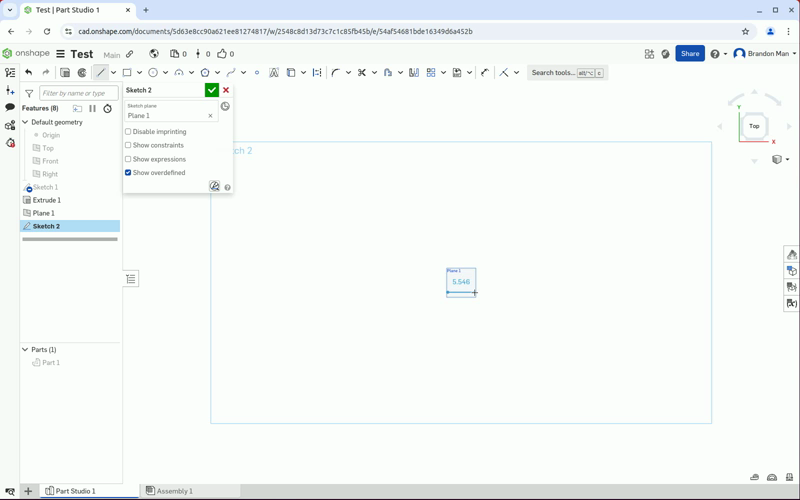
click(474, 292)
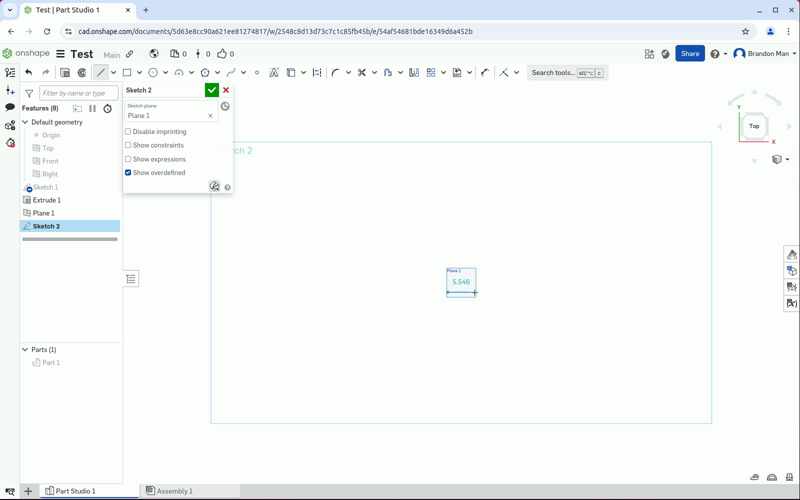
key_up(shift)
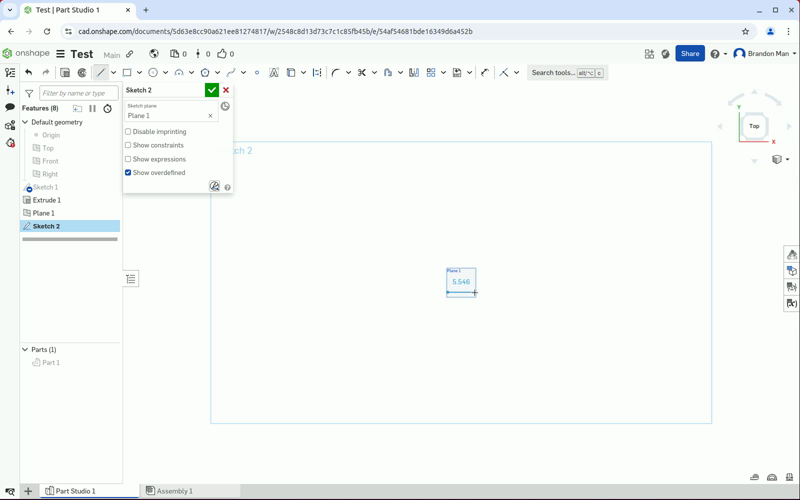
key_down(shift)
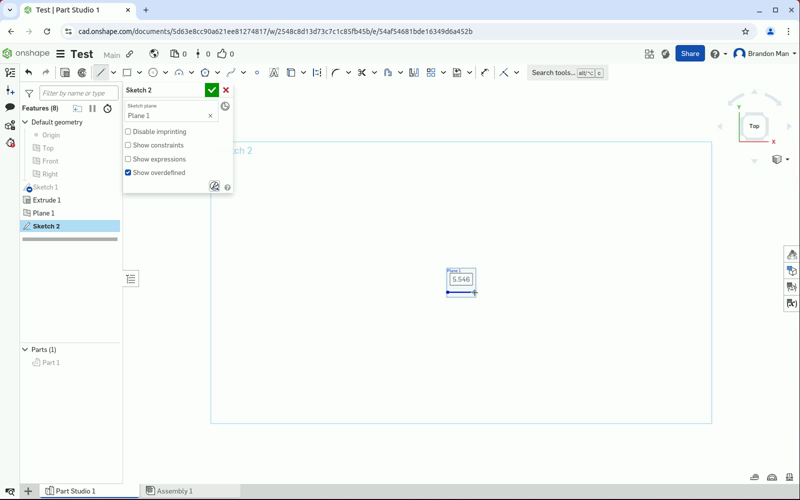
mouse_move(504, 292)
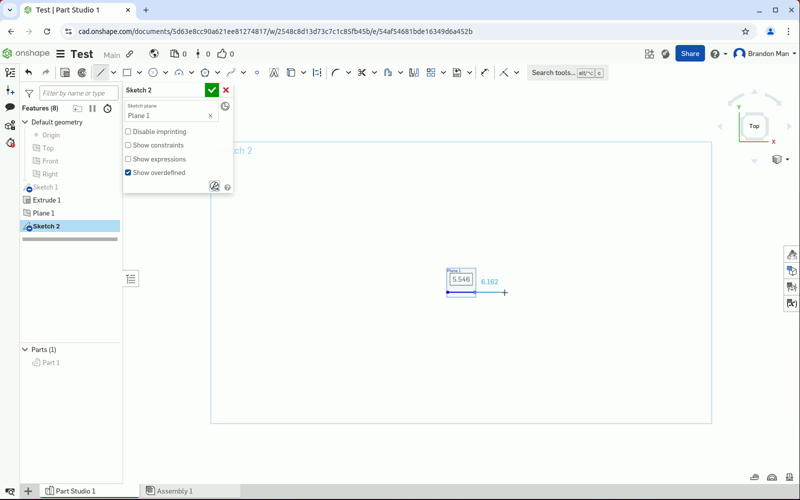
mouse_move(474, 271)
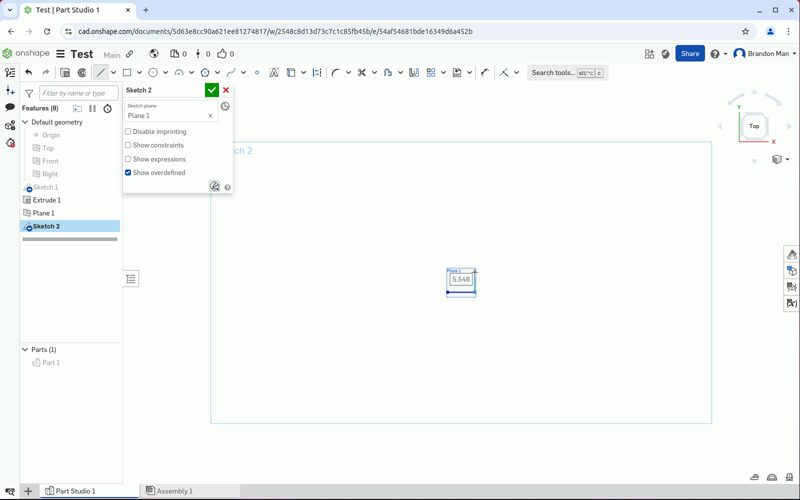
click(474, 271)
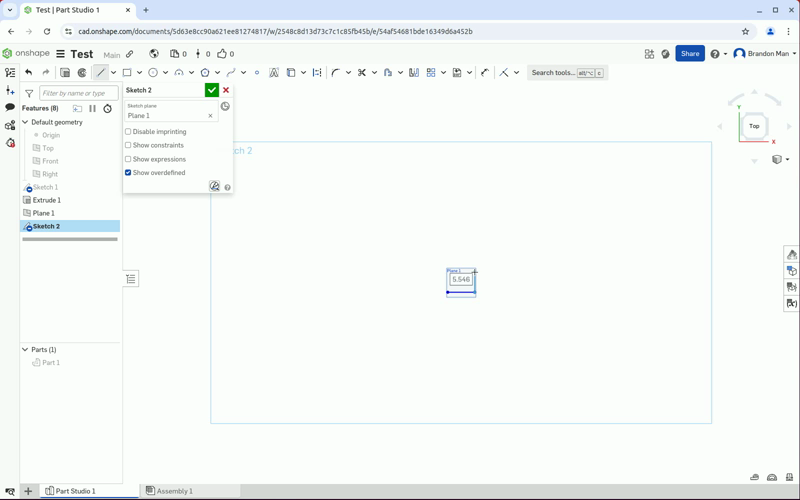
key_up(shift)
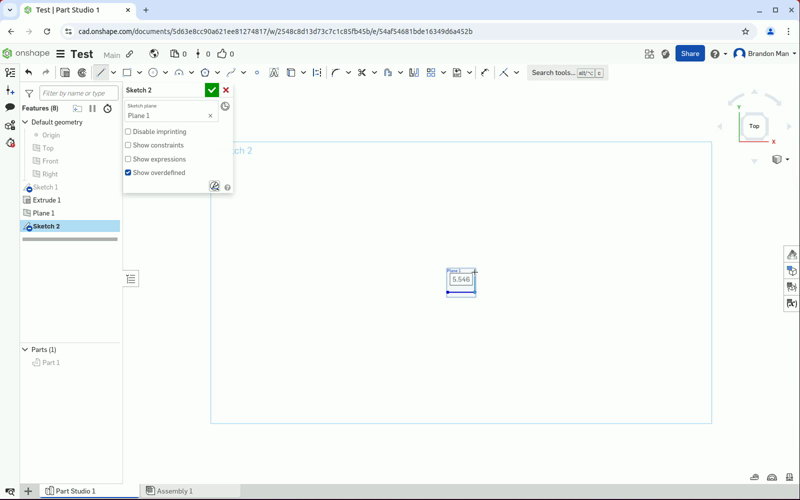
key_down(shift)
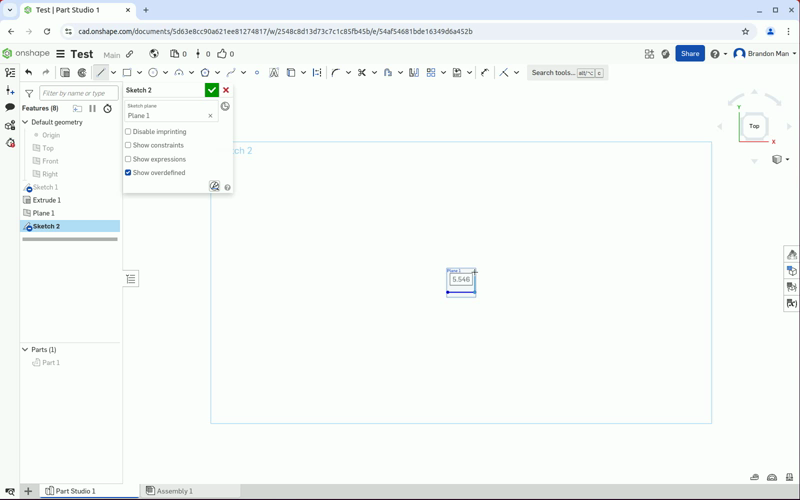
mouse_move(504, 271)
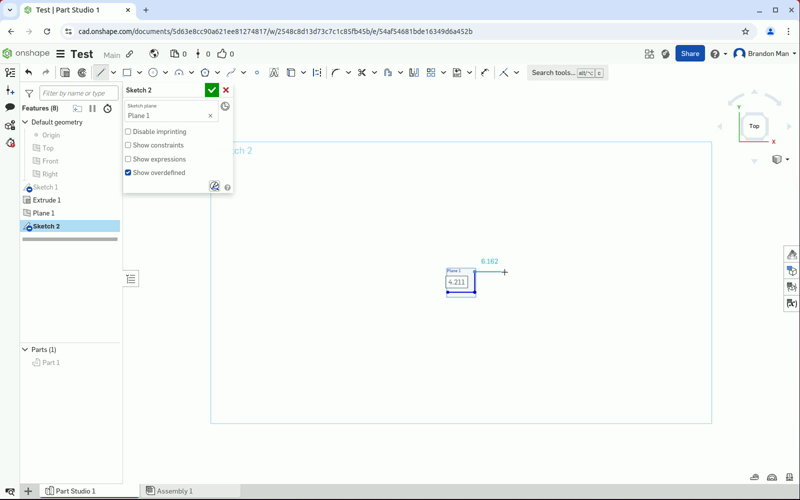
mouse_move(447, 271)
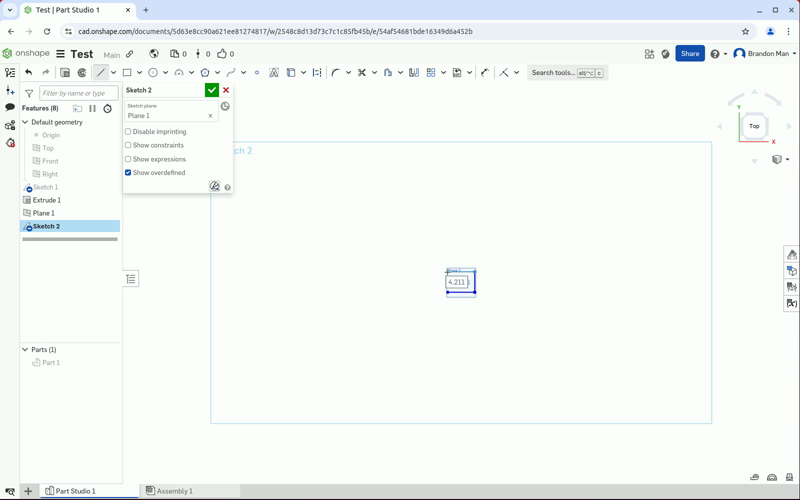
click(447, 271)
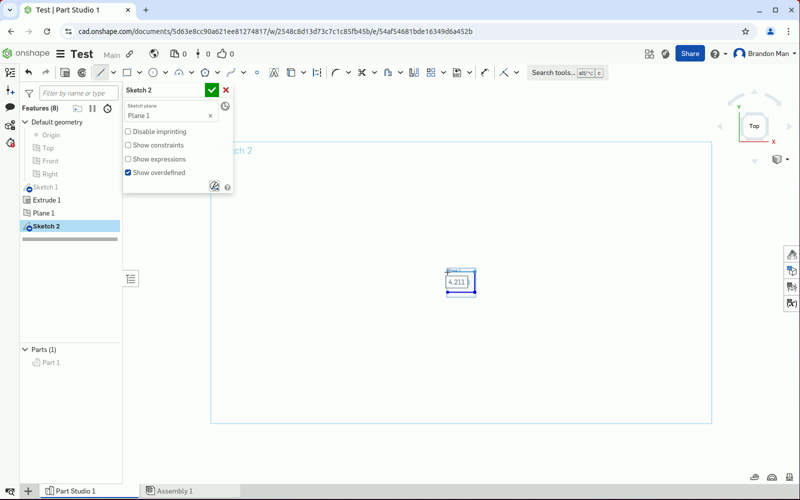
key_up(shift)
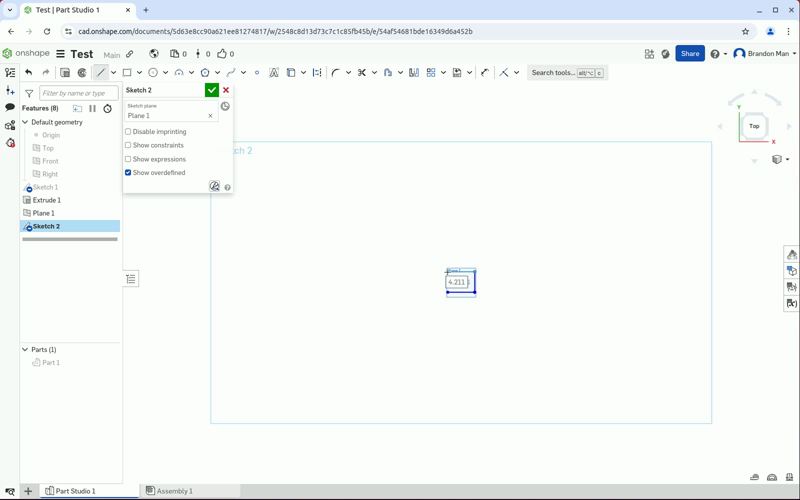
mouse_move(477, 271)
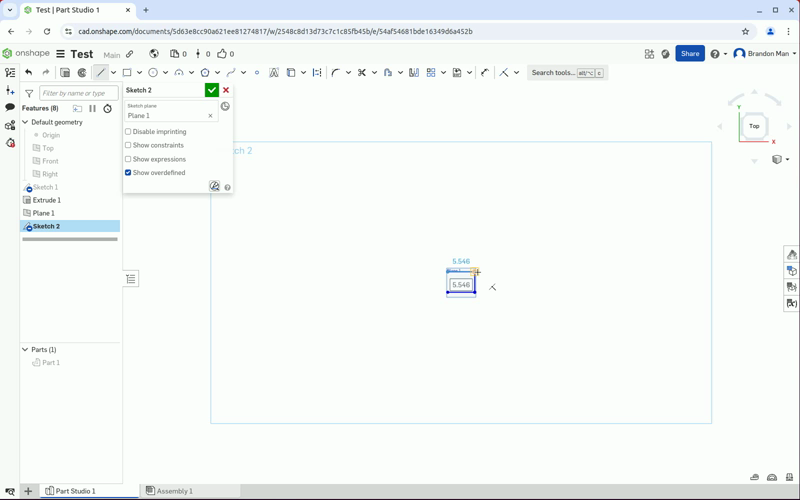
key_down(shift)
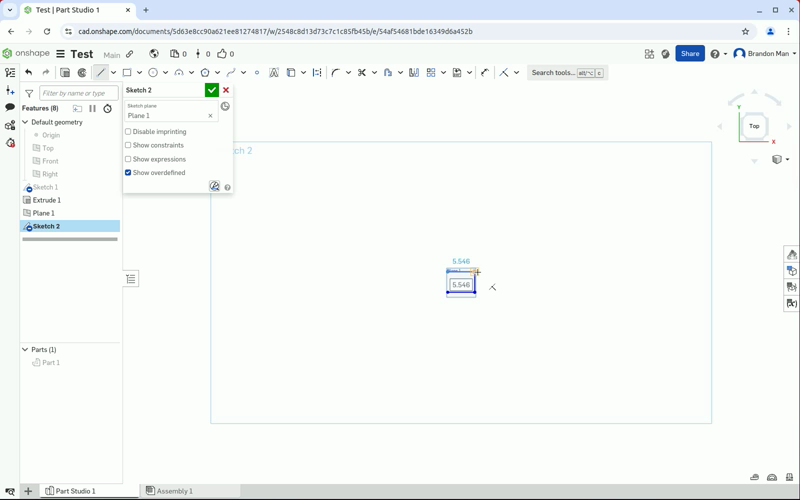
mouse_move(447, 292)
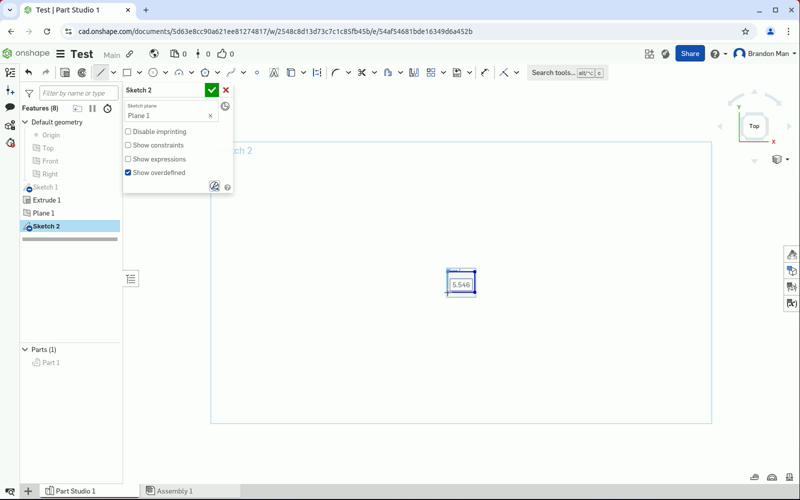
key_up(shift)
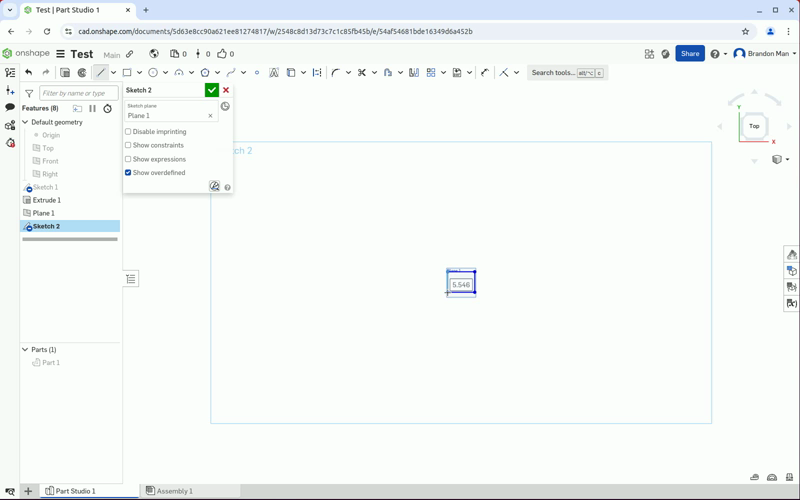
click(447, 292)
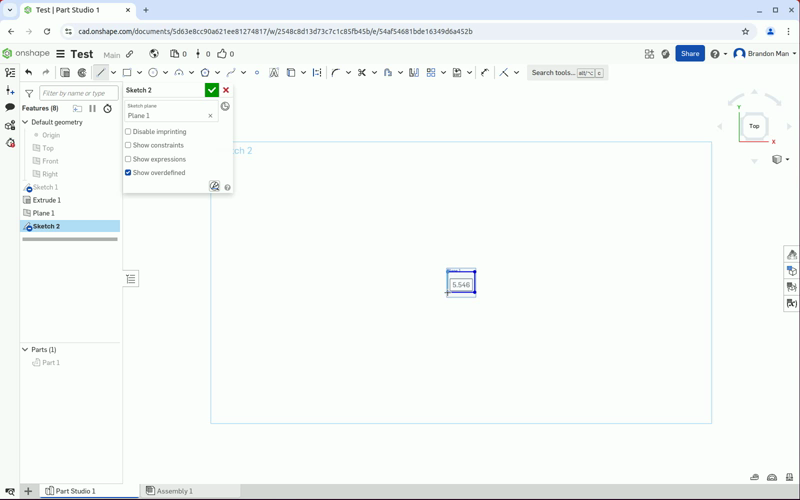
key(esc)
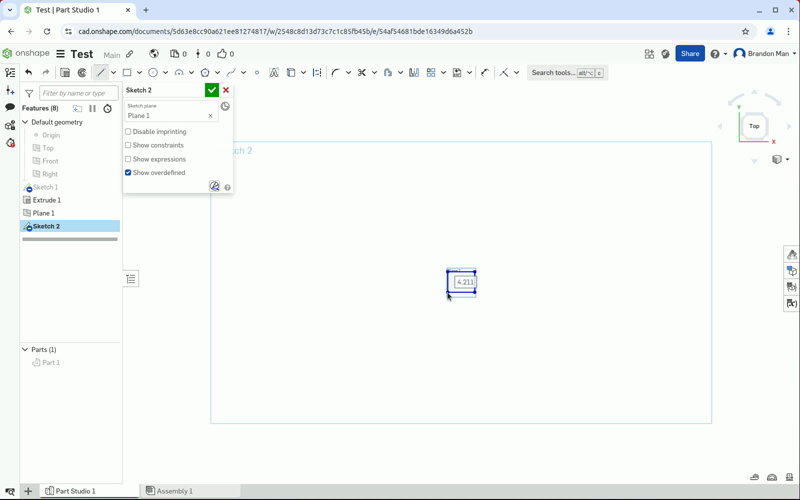
mouse_move(472, 290)
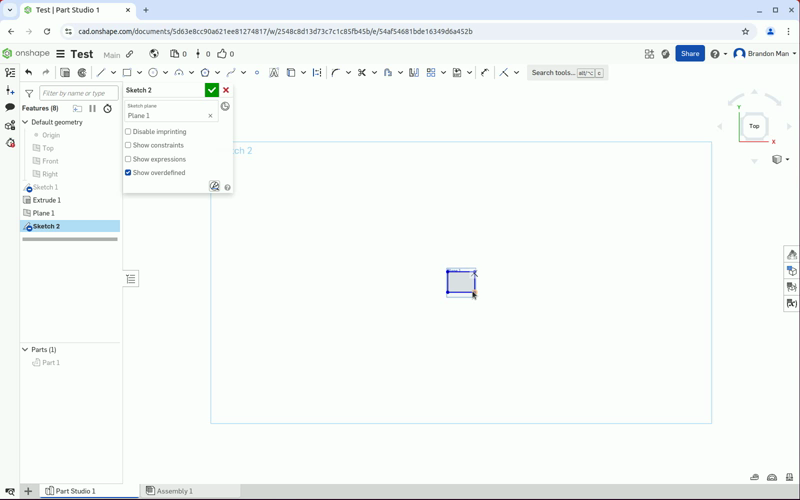
scroll(6)
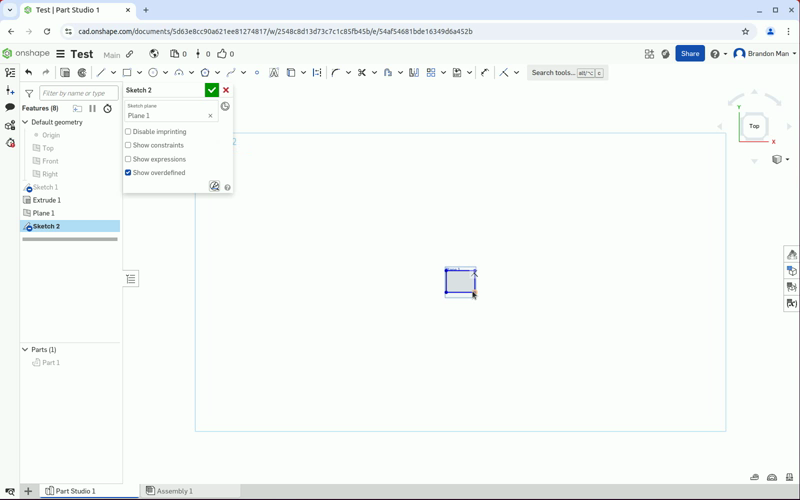
scroll(6)
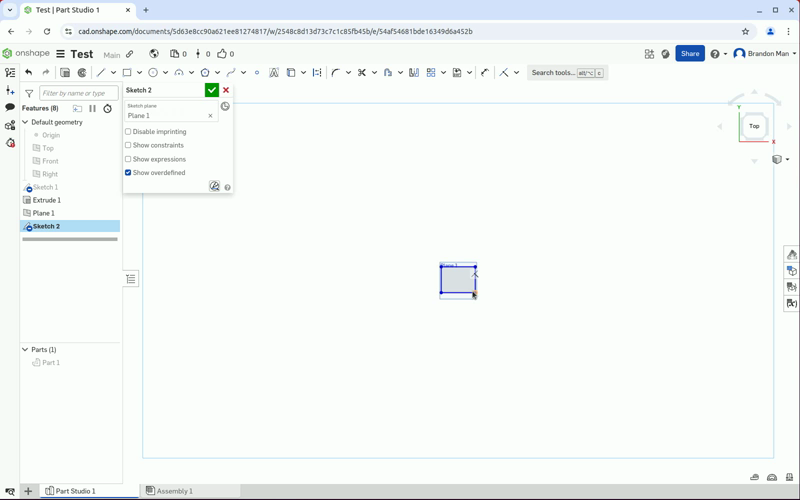
scroll(6)
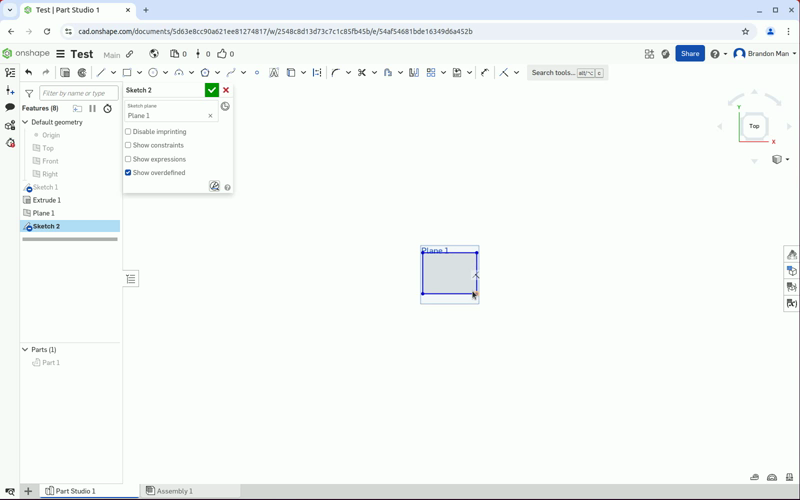
scroll(6)
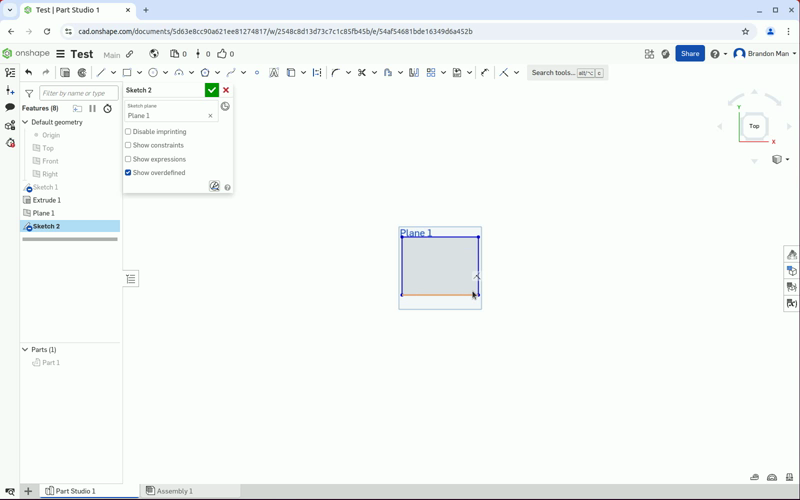
scroll(6)
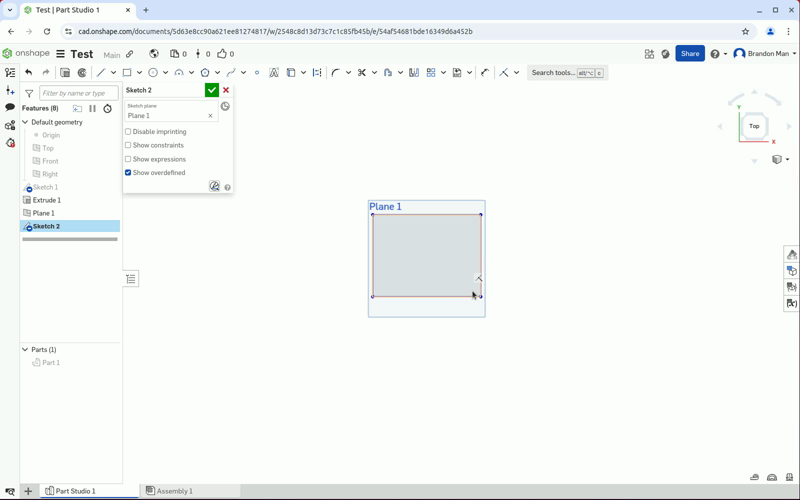
scroll(6)
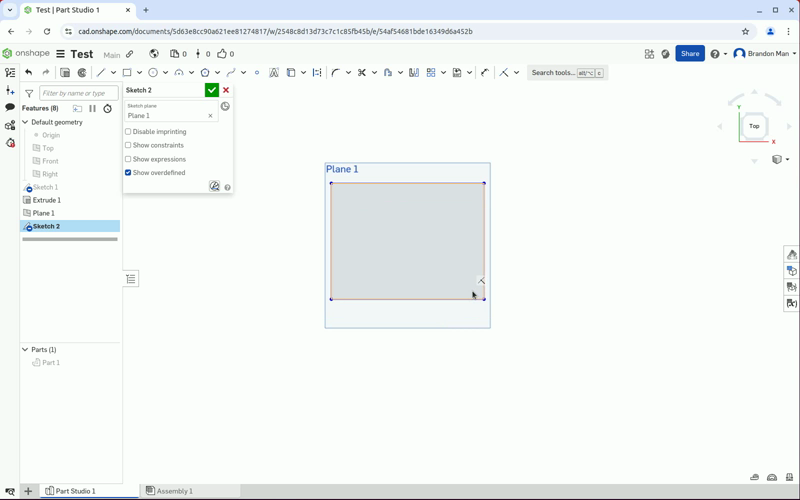
scroll(6)
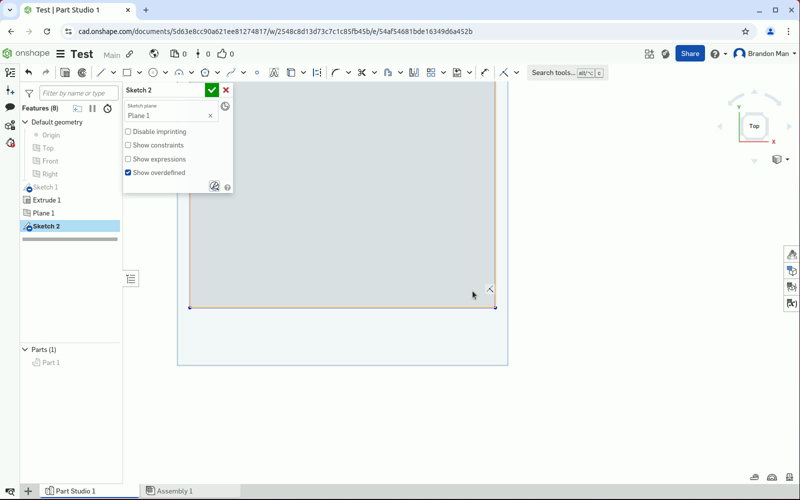
click(472, 290)
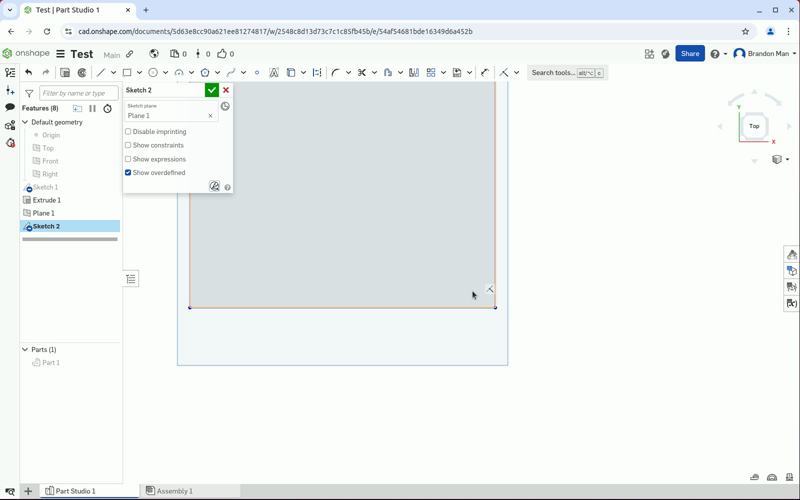
scroll(-6)
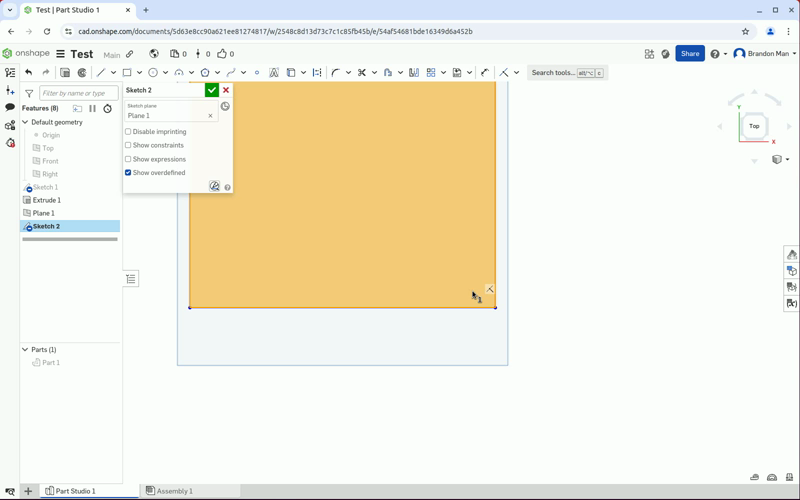
scroll(-6)
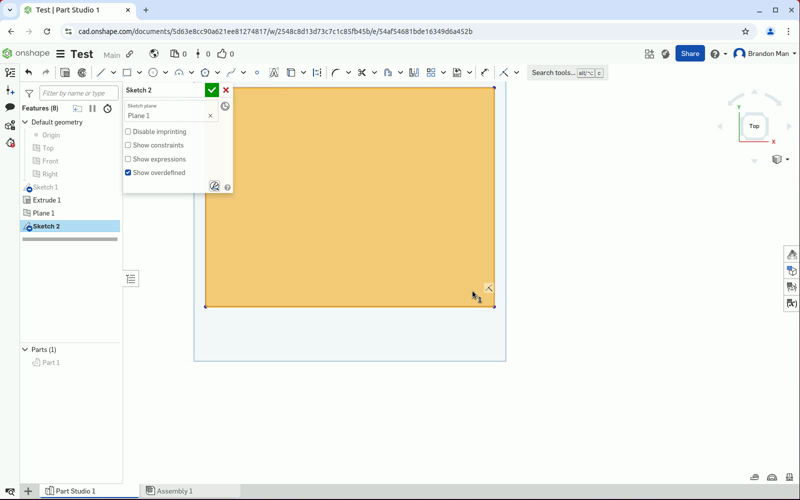
scroll(-6)
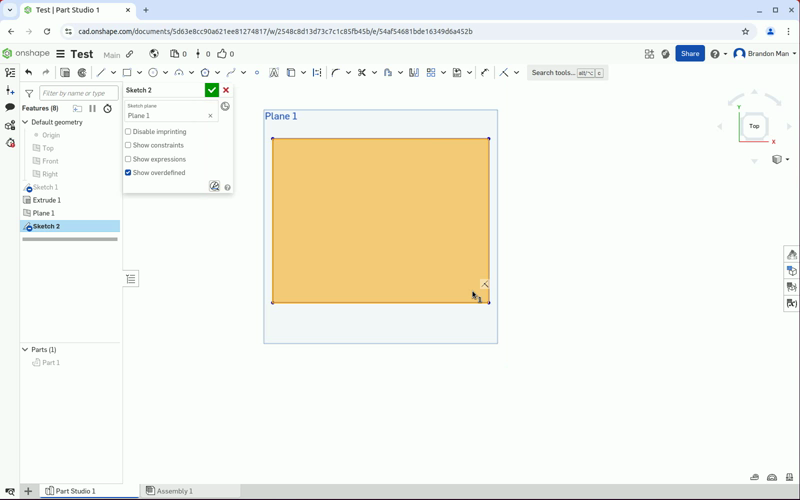
scroll(-6)
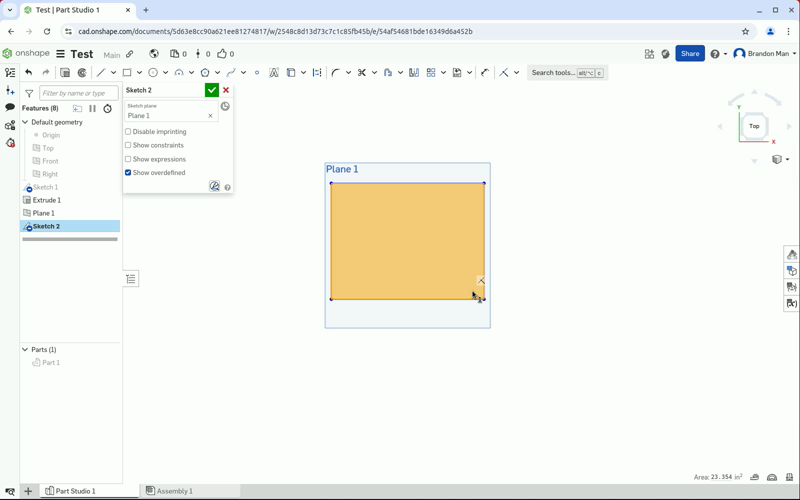
scroll(-6)
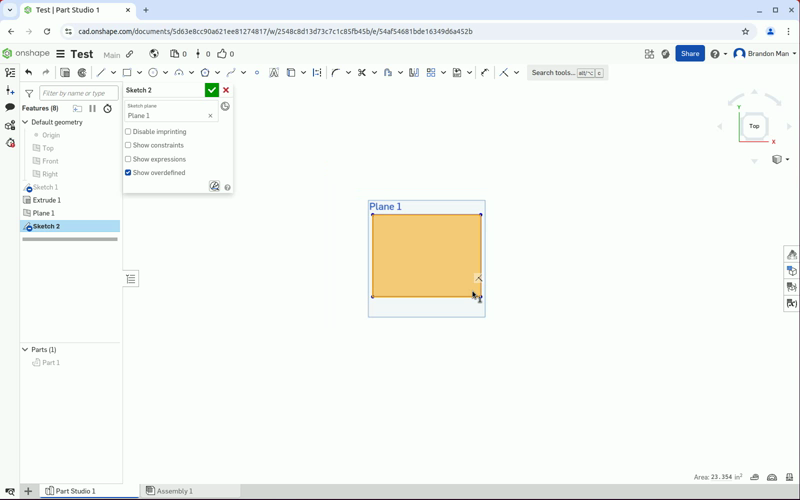
scroll(-6)
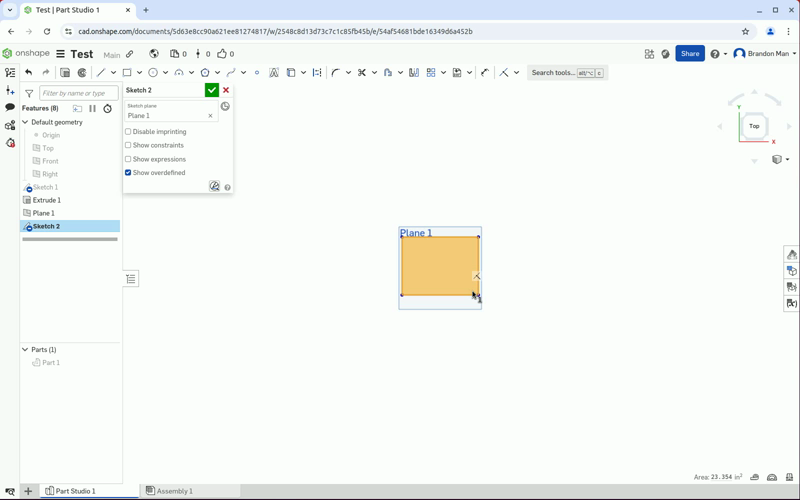
scroll(-6)
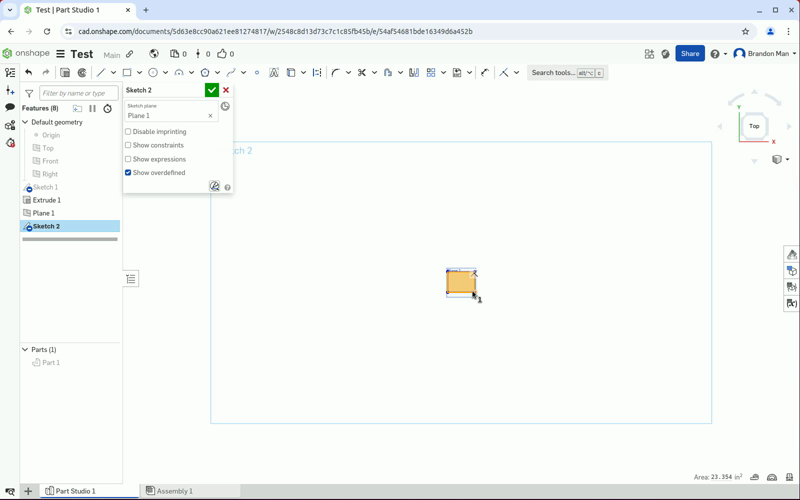
mouse_move(73, 352)
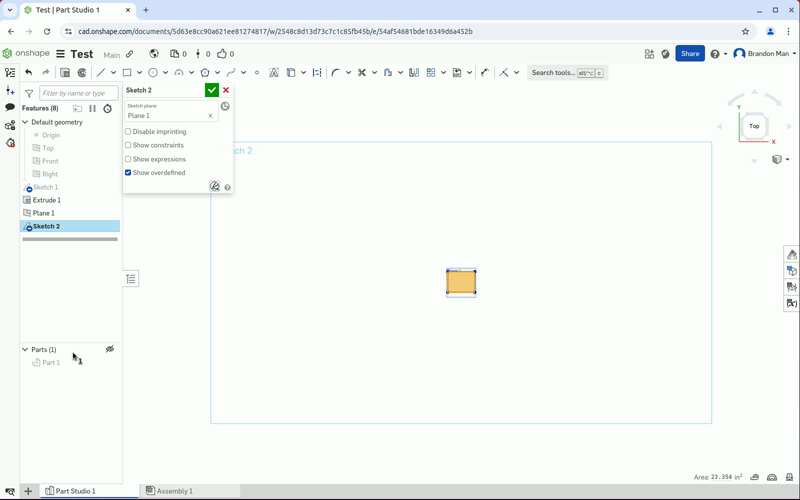
key(shift+y)
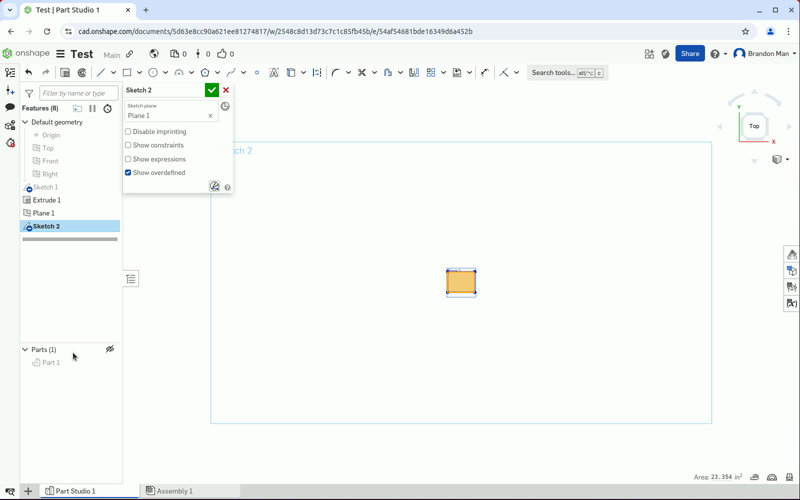
key(shift+e)
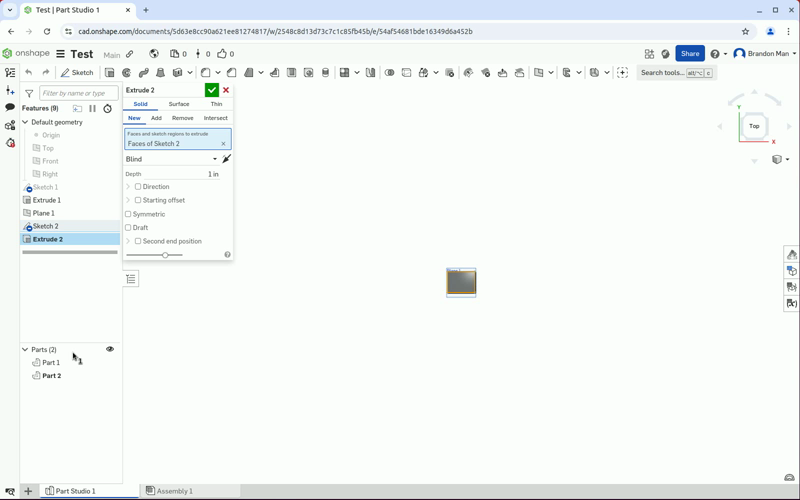
mouse_move(143, 106)
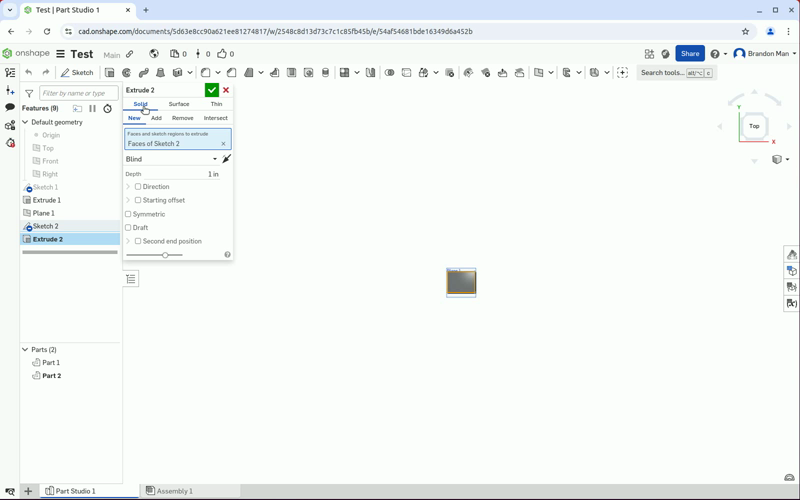
click(143, 106)
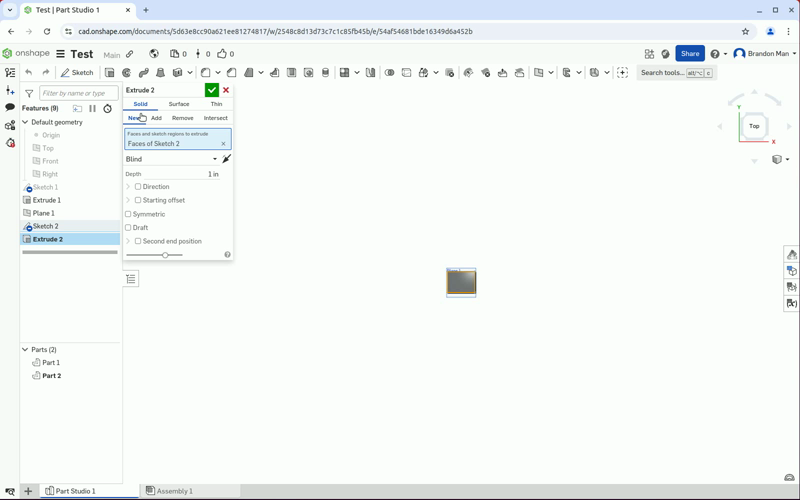
mouse_move(137, 120)
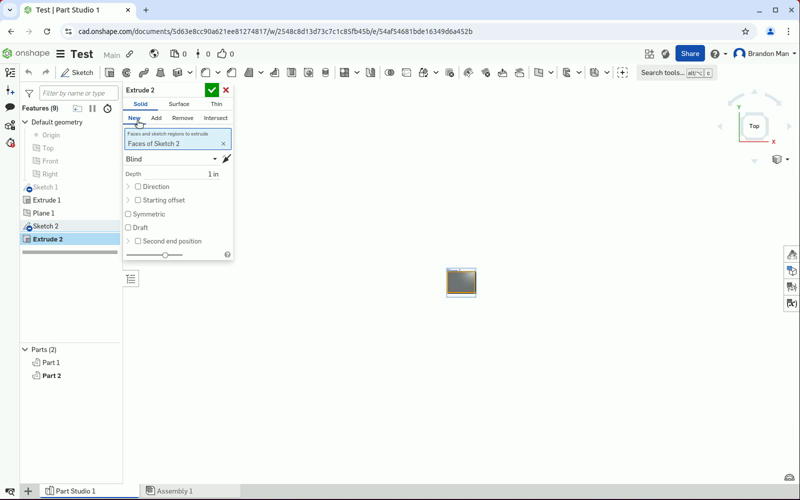
click(137, 120)
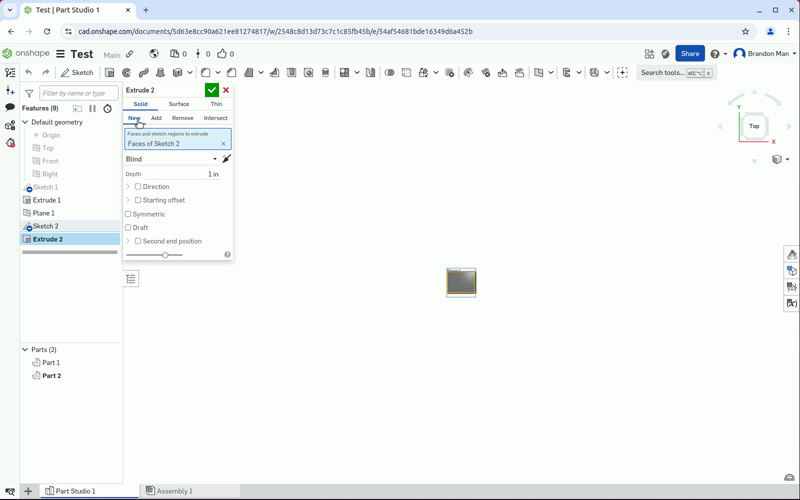
key(tab, 4)
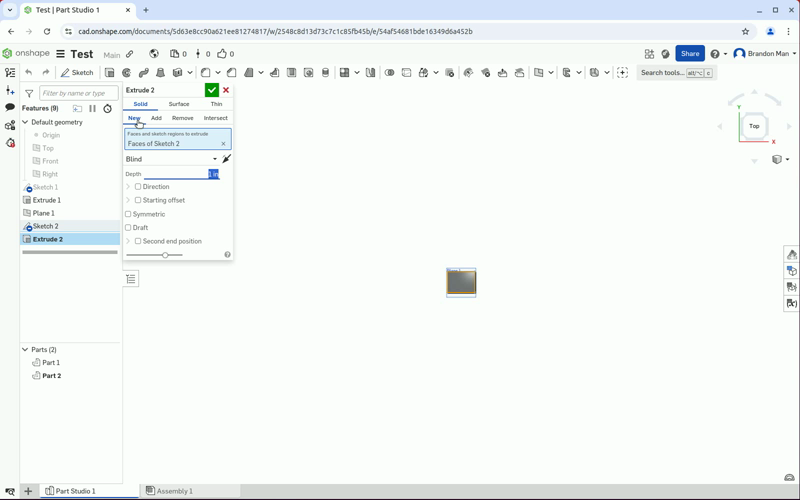
text(0.241)
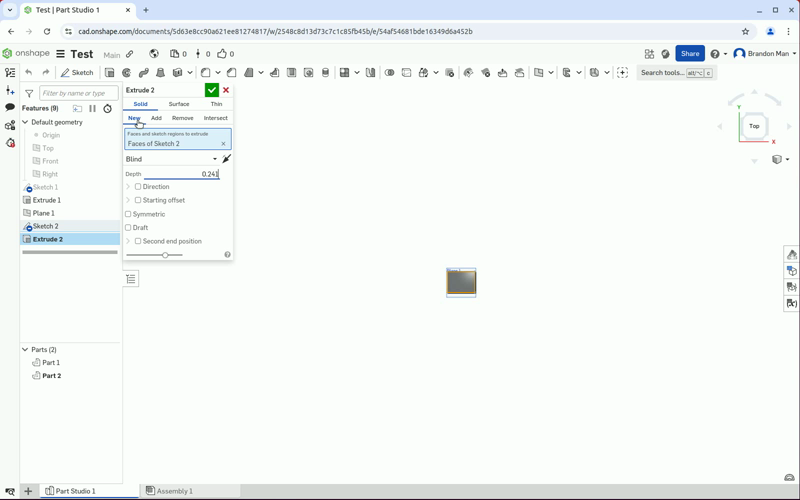
key(enter)
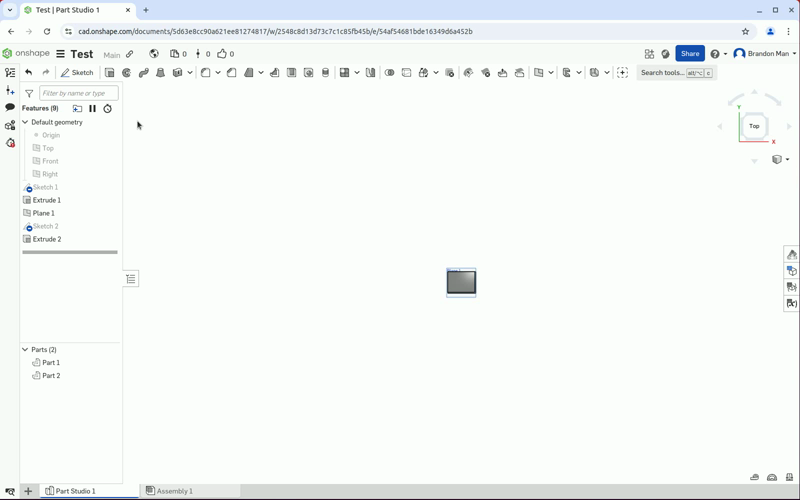
key(shift+h)
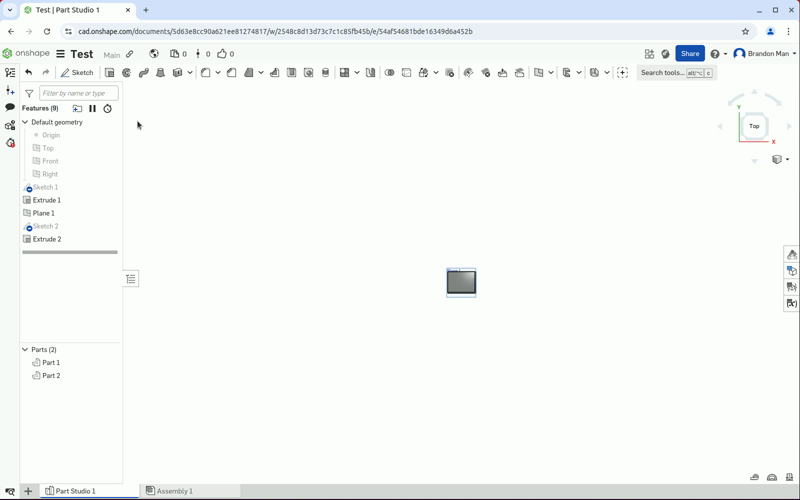
key(shift+h)
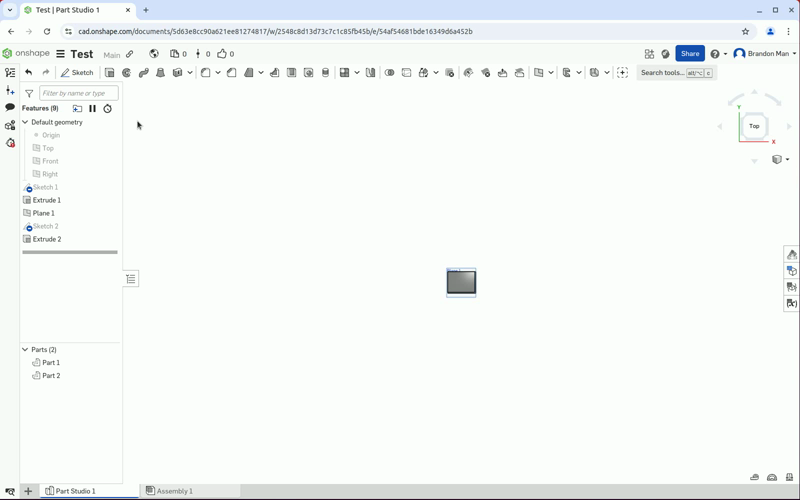
mouse_move(73, 189)
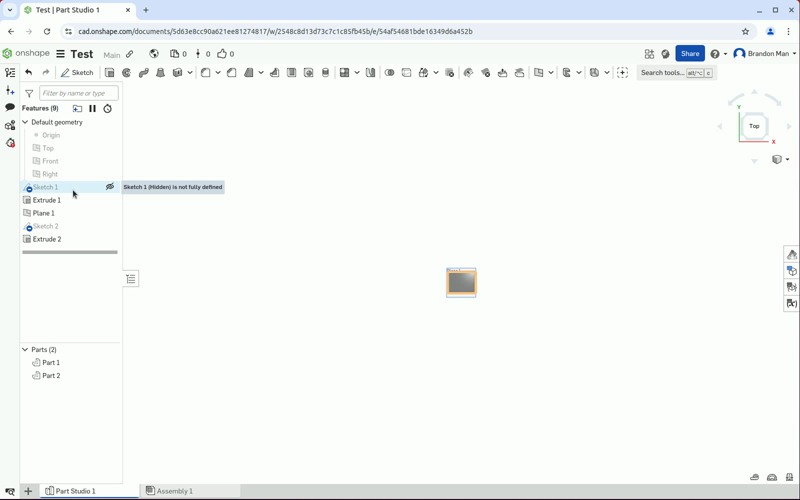
click(73, 189)
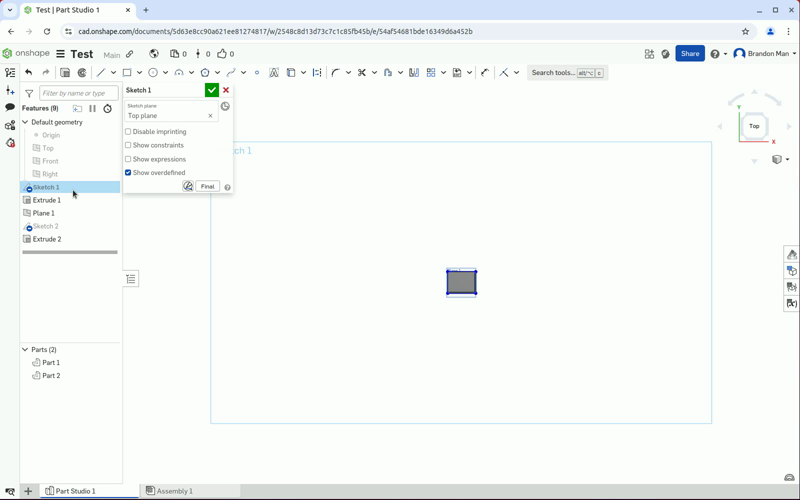
mouse_move(229, 92)
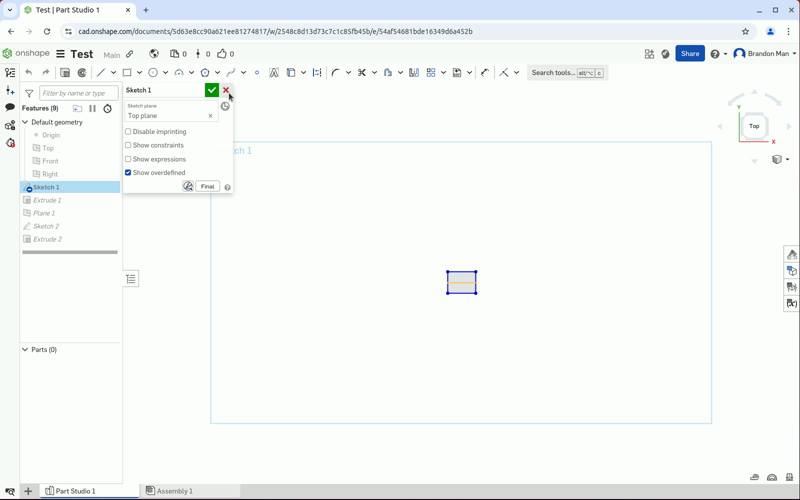
click(229, 92)
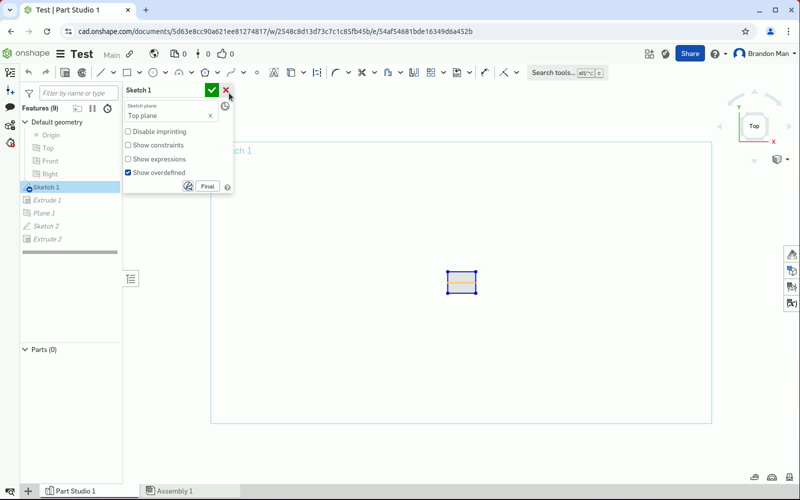
key(shift+s)
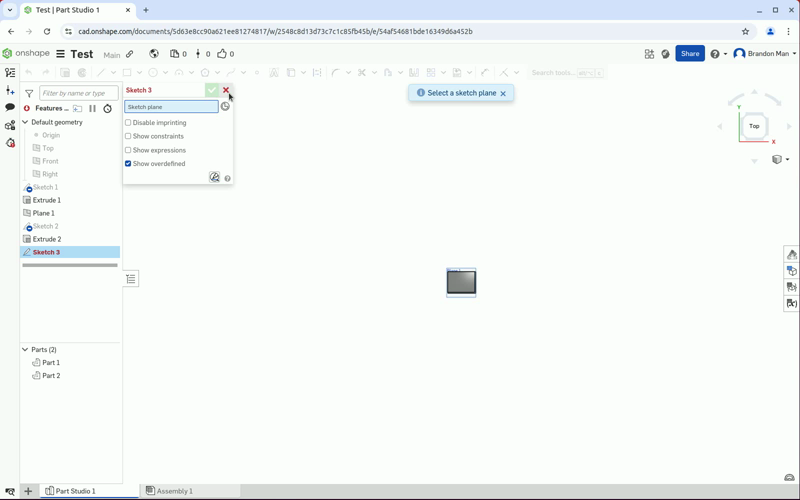
mouse_move(73, 150)
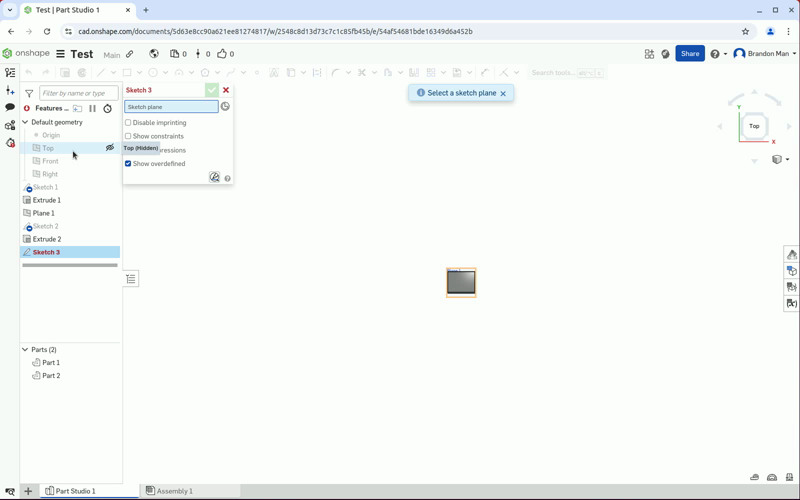
click(73, 150)
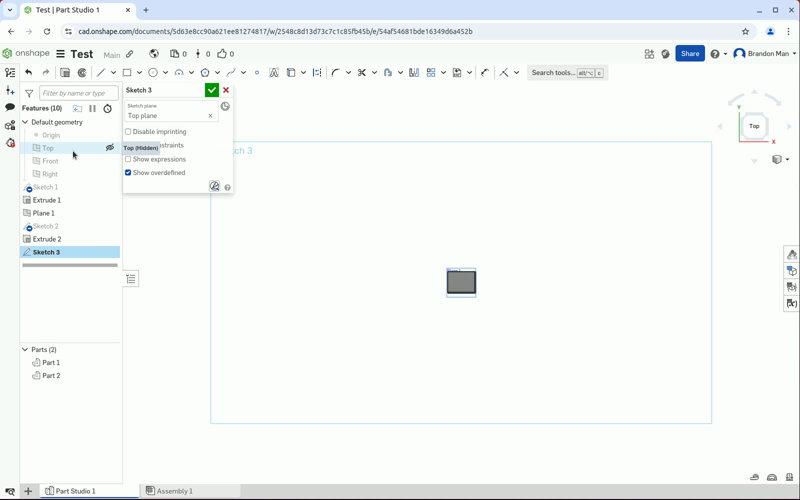
mouse_move(73, 352)
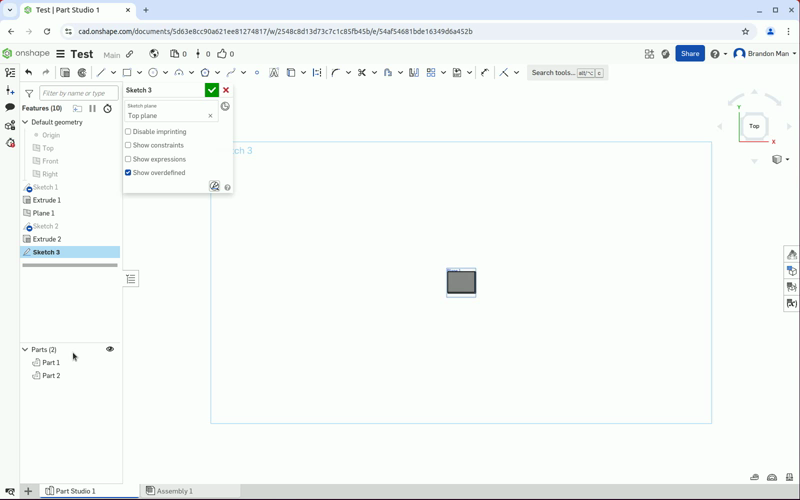
key(y)
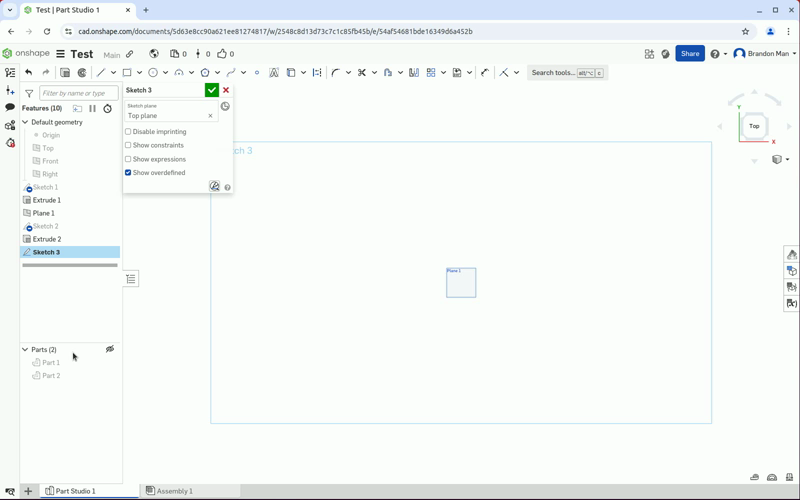
key(l)
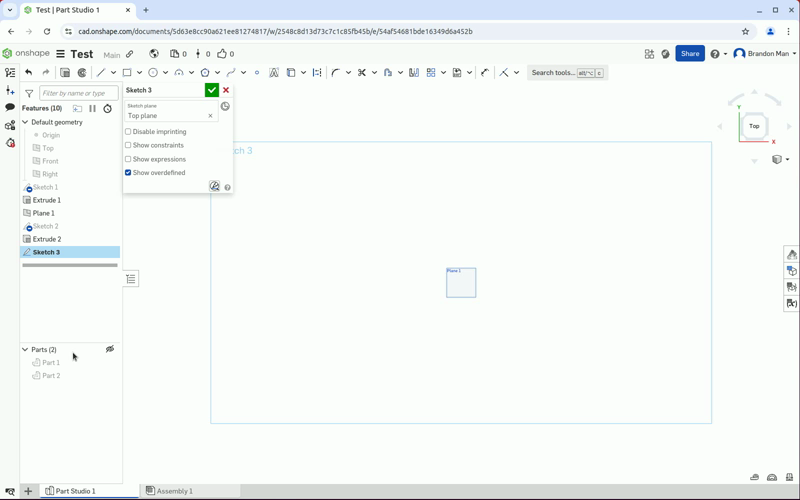
key_down(shift)
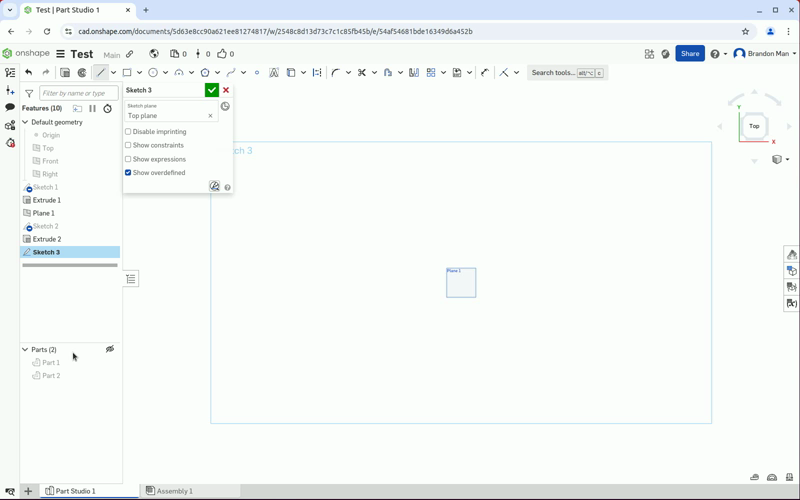
mouse_move(348, 353)
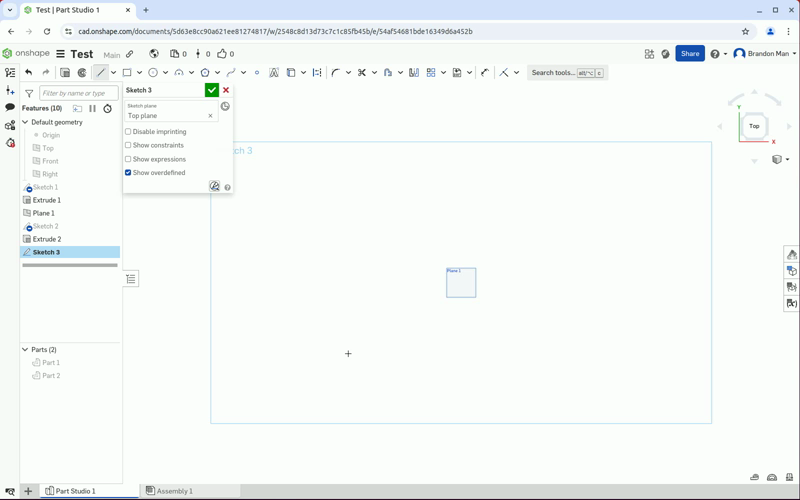
click(348, 353)
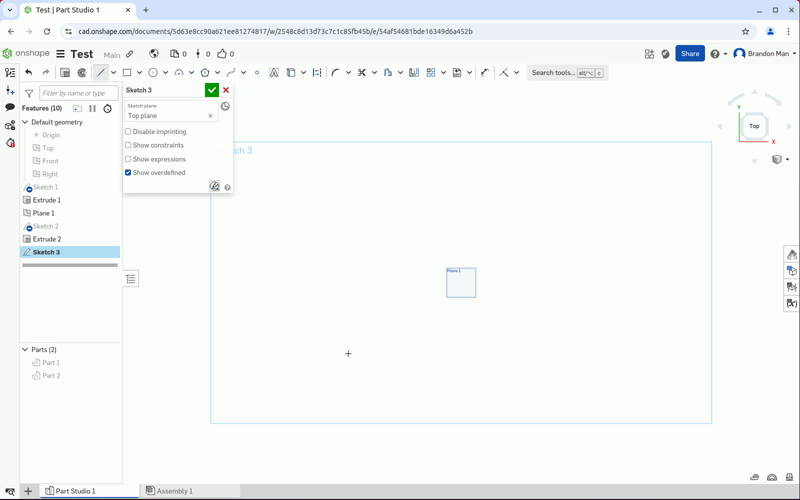
key_up(shift)
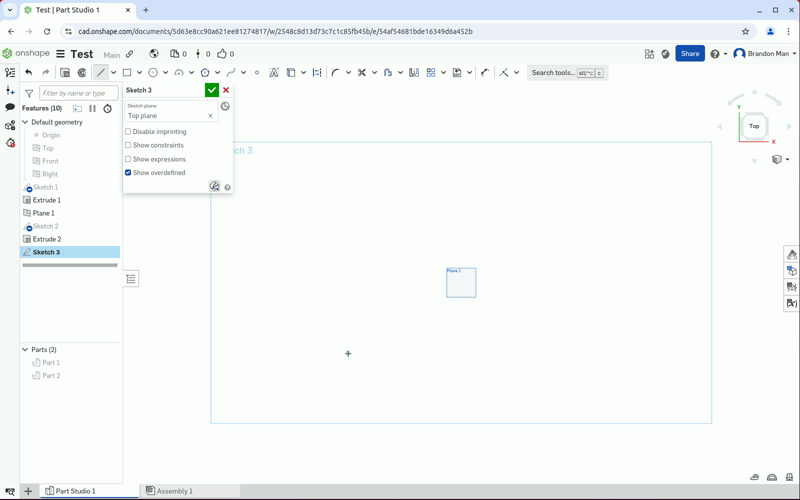
key_down(shift)
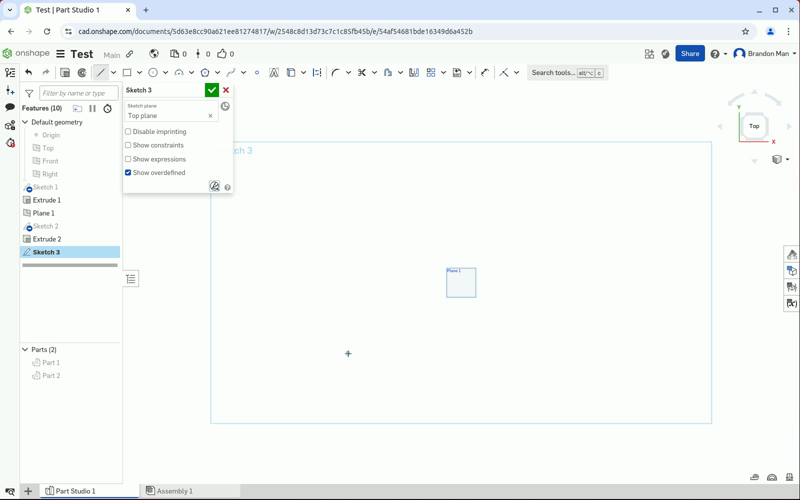
mouse_move(572, 353)
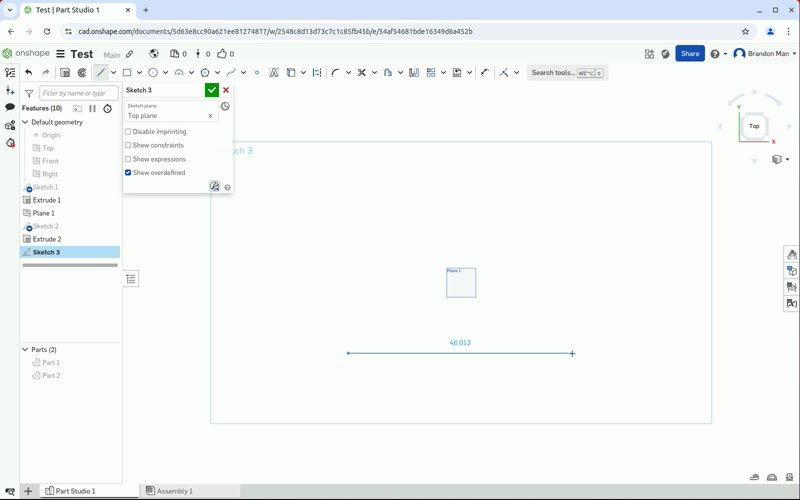
click(572, 353)
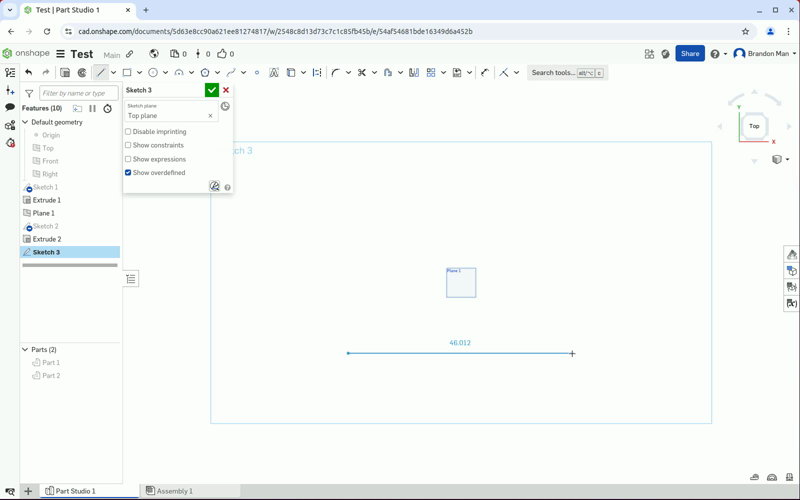
key_up(shift)
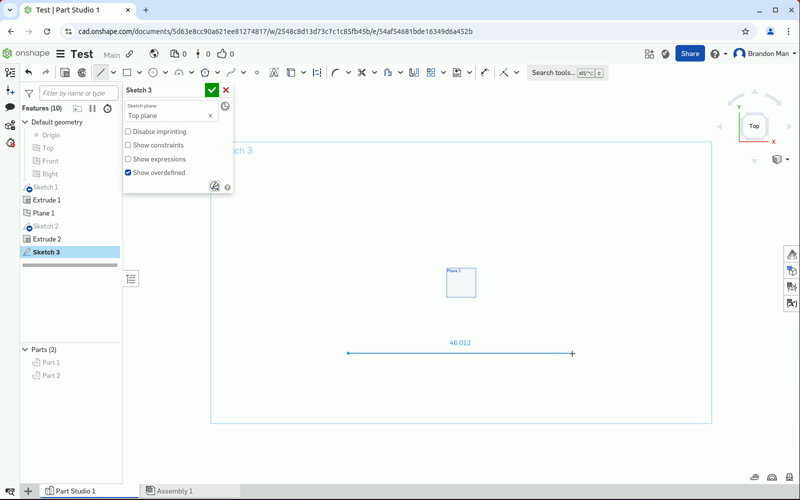
key_down(shift)
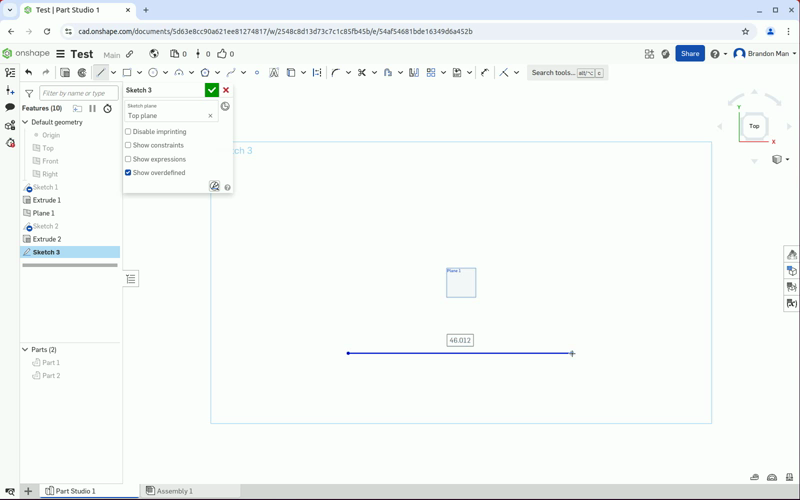
mouse_move(572, 214)
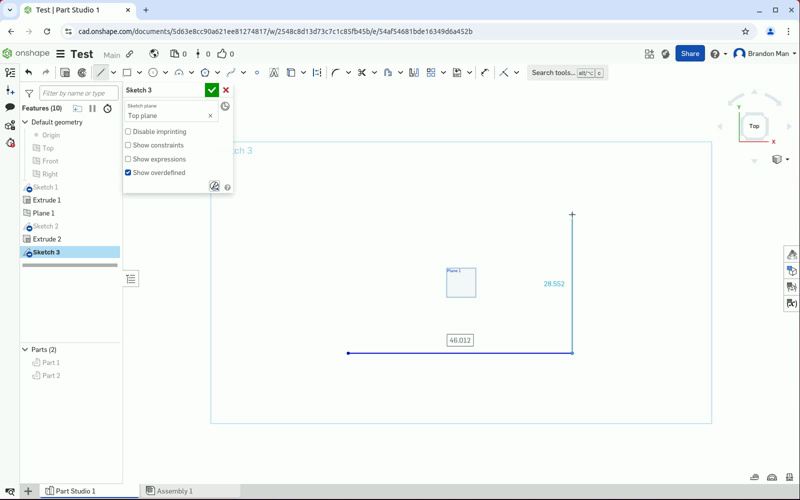
click(572, 214)
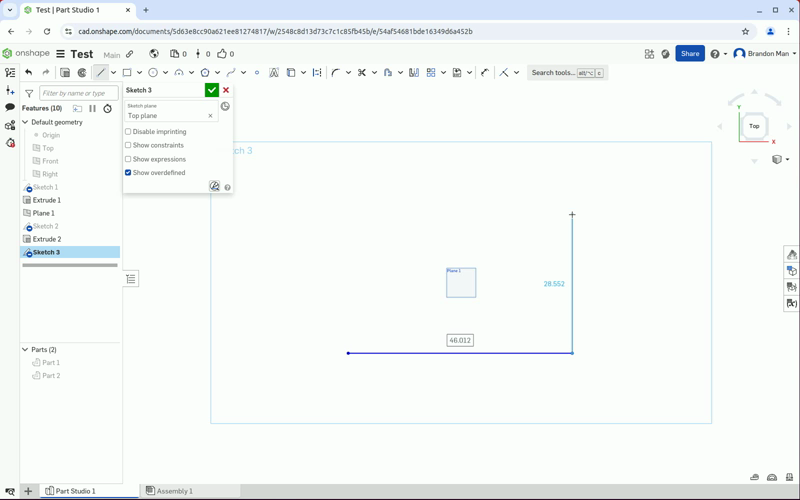
key_up(shift)
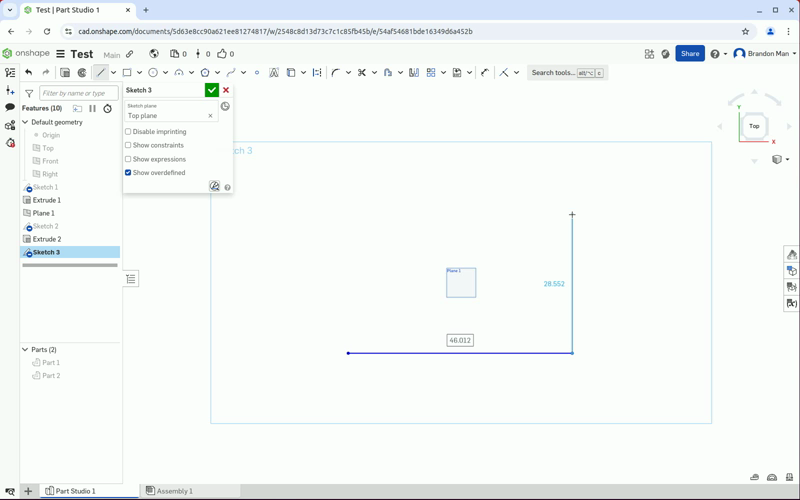
key_down(shift)
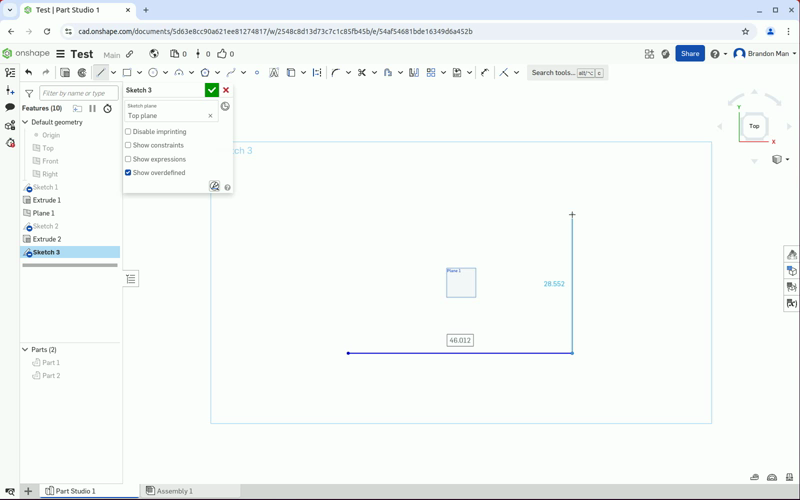
mouse_move(348, 214)
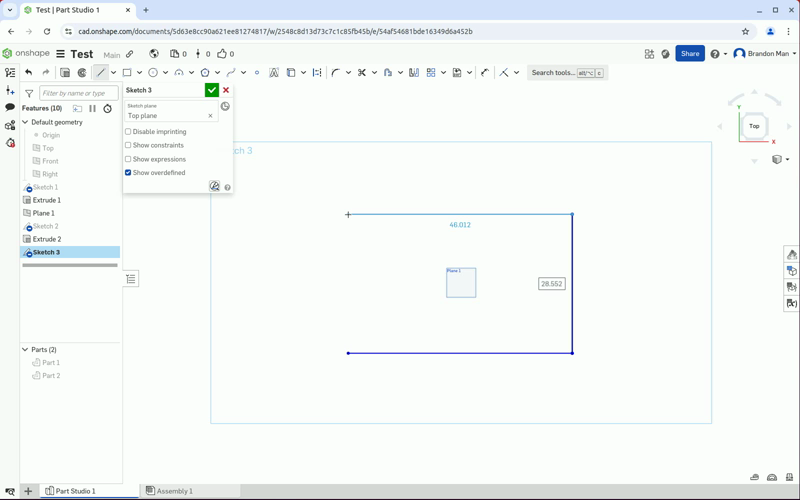
click(348, 214)
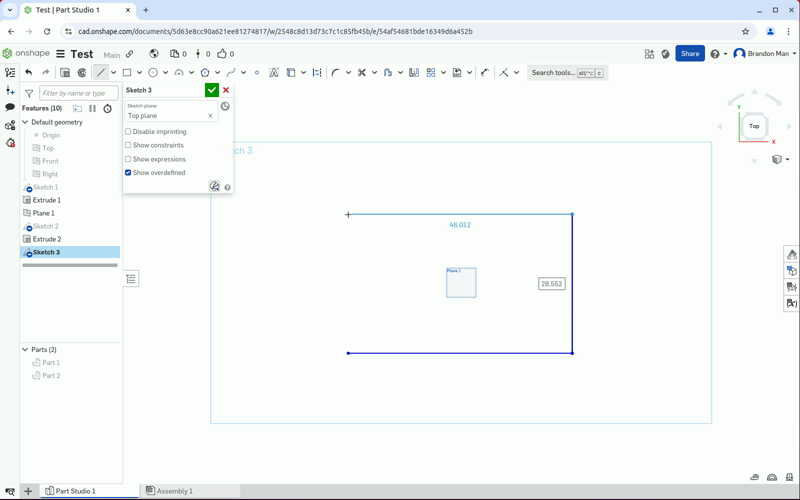
key_up(shift)
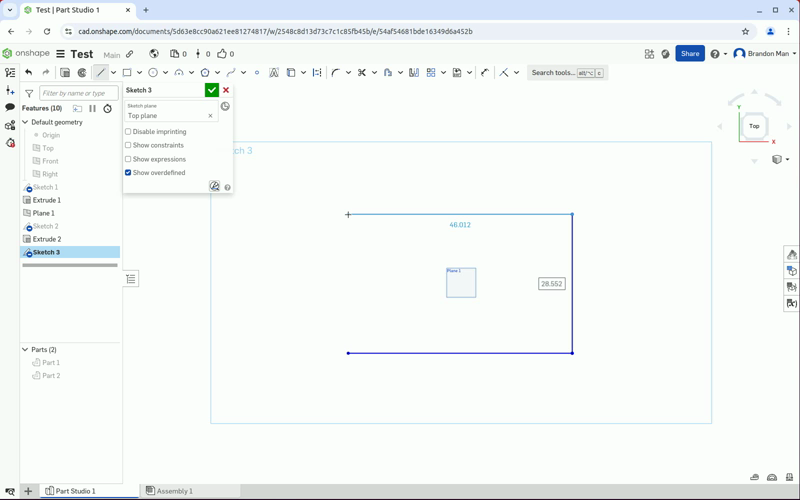
key_down(shift)
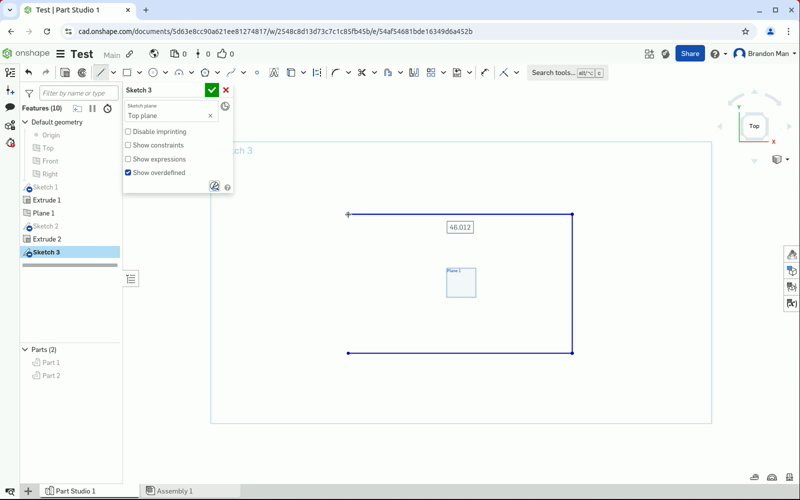
mouse_move(348, 353)
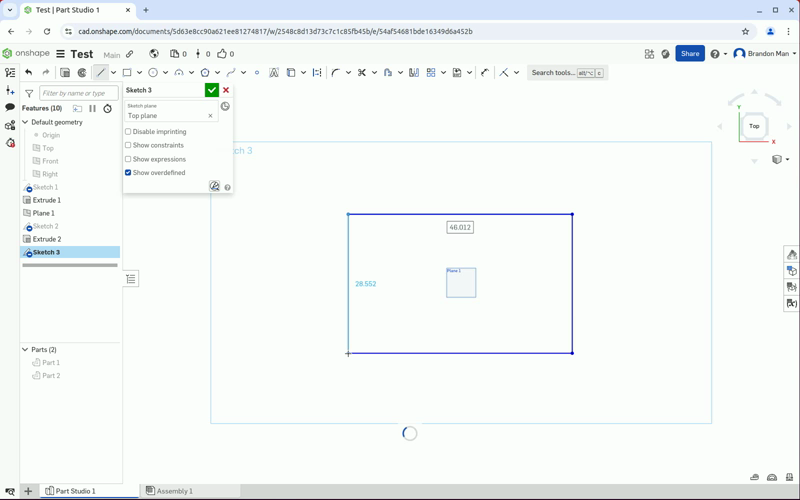
key_up(shift)
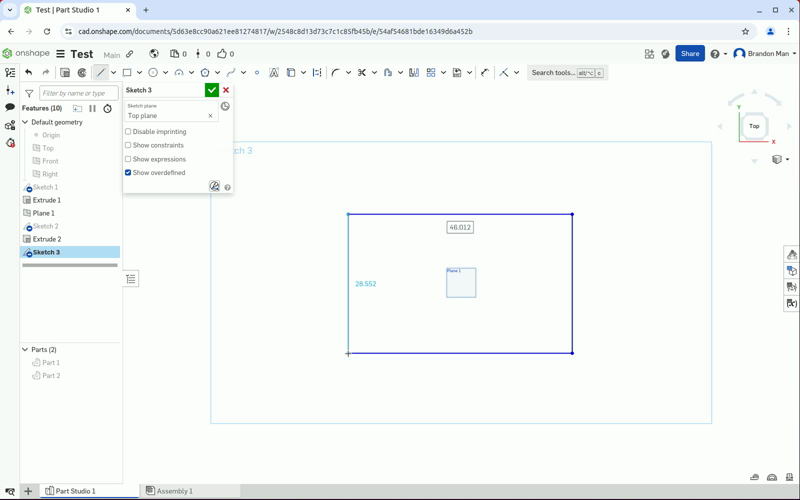
click(348, 353)
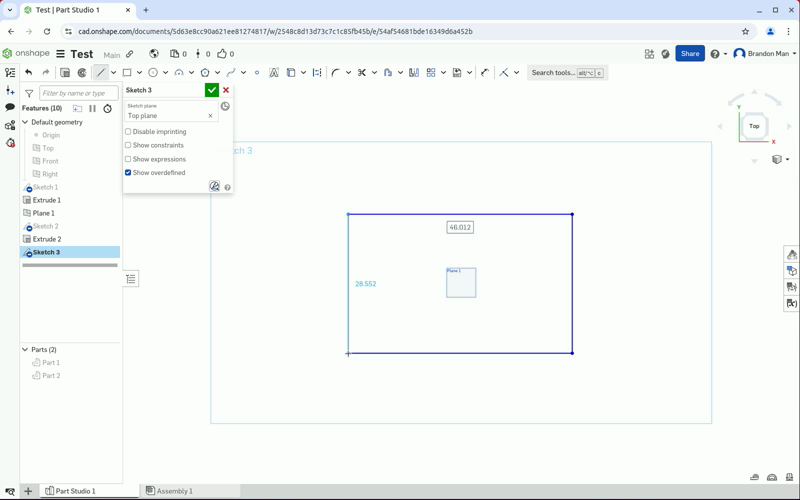
key(esc)
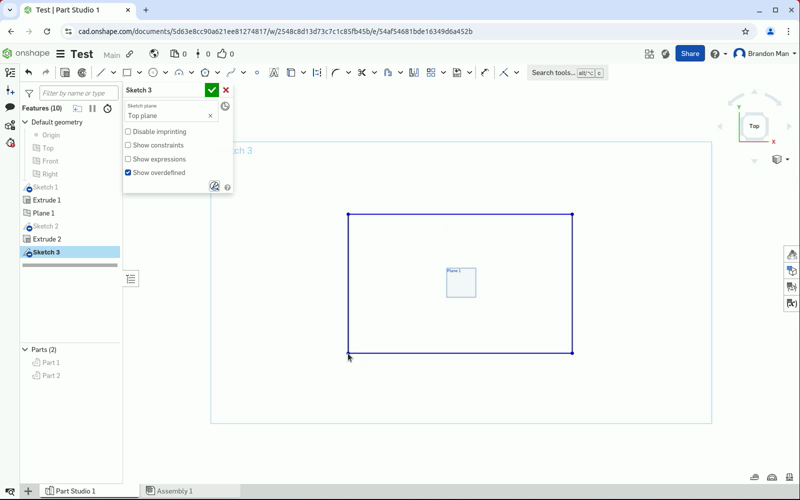
mouse_move(508, 315)
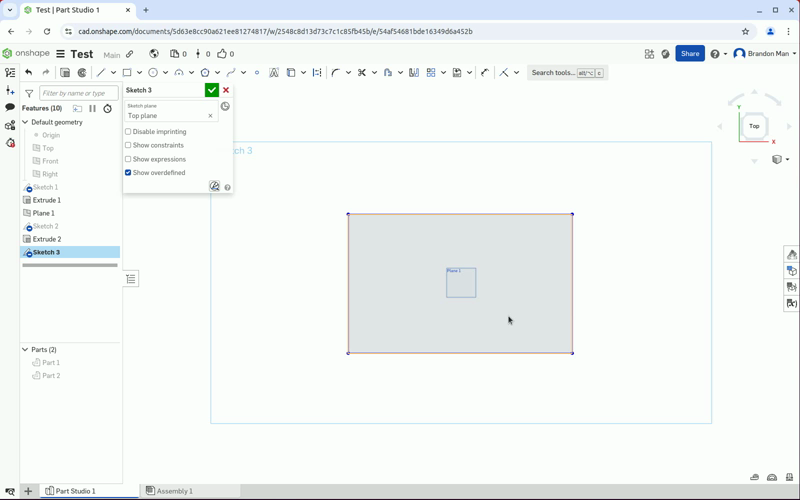
click(508, 315)
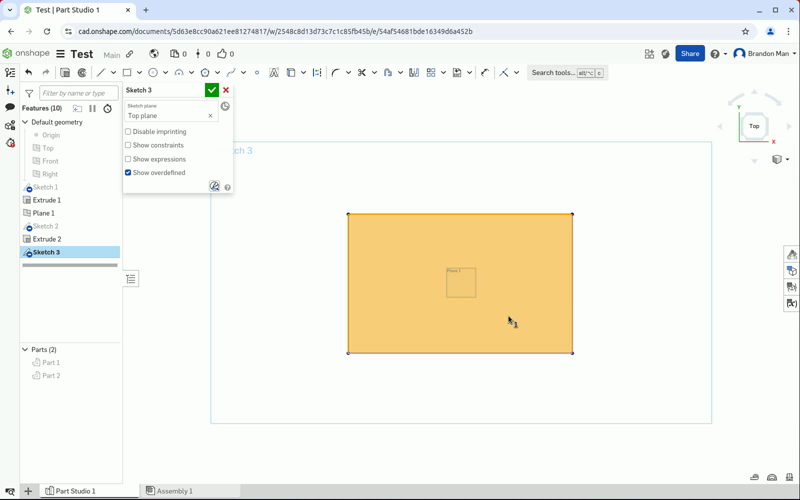
mouse_move(73, 352)
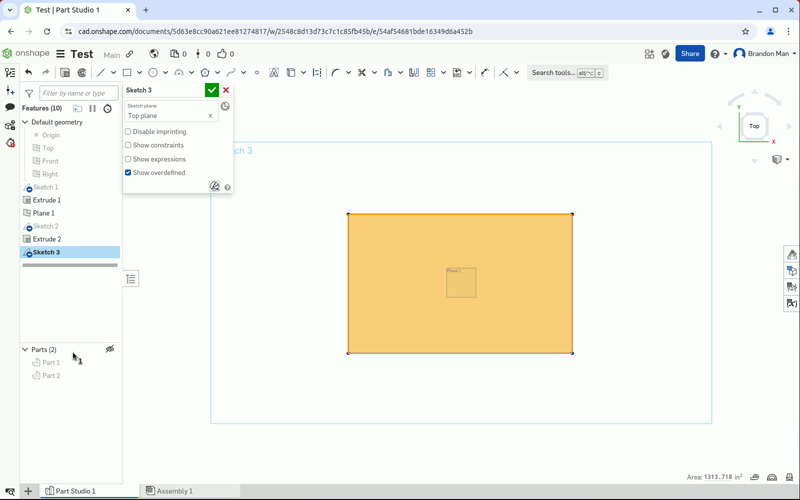
key(shift+y)
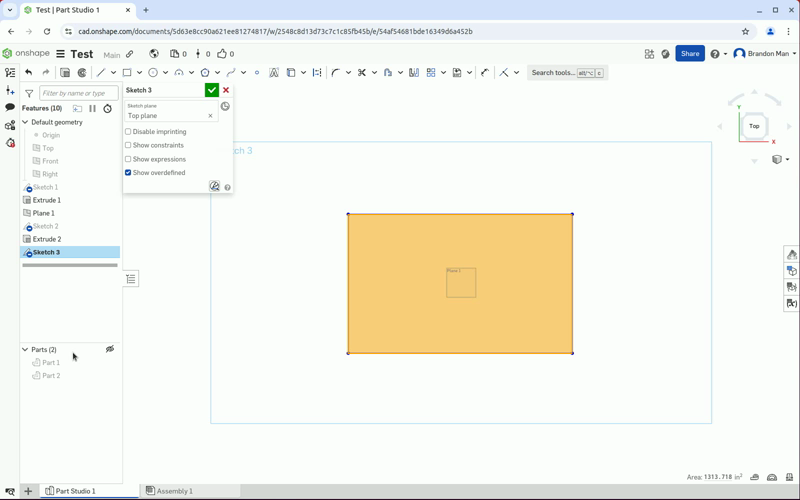
key(shift+e)
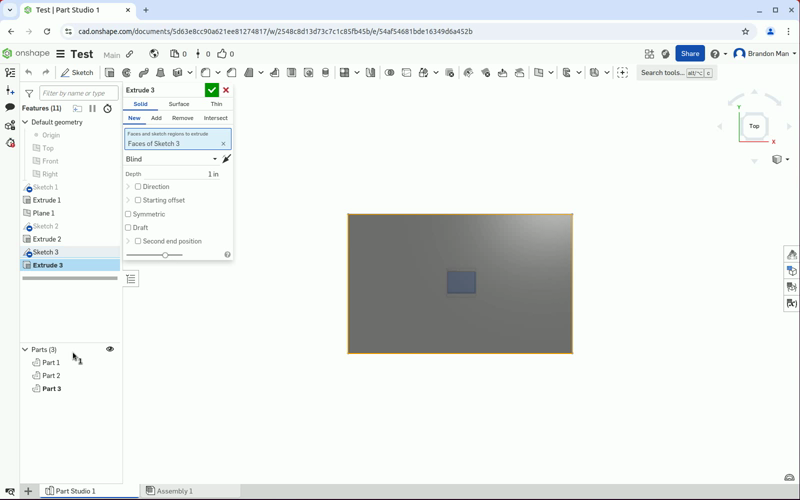
mouse_move(143, 106)
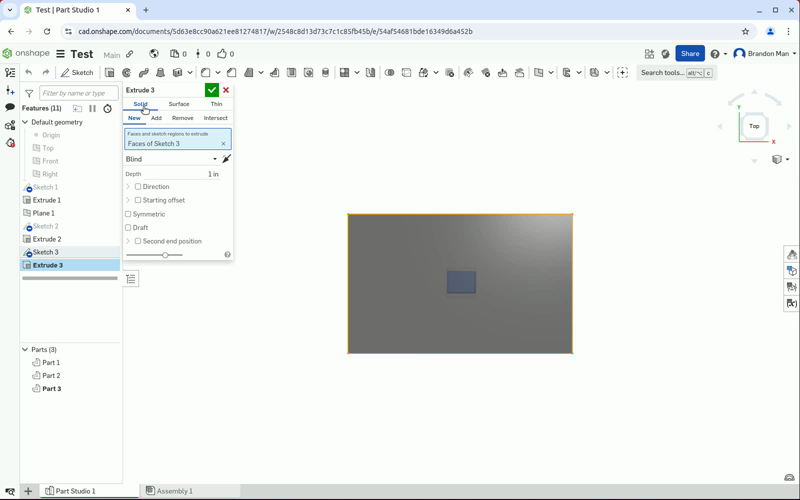
click(143, 106)
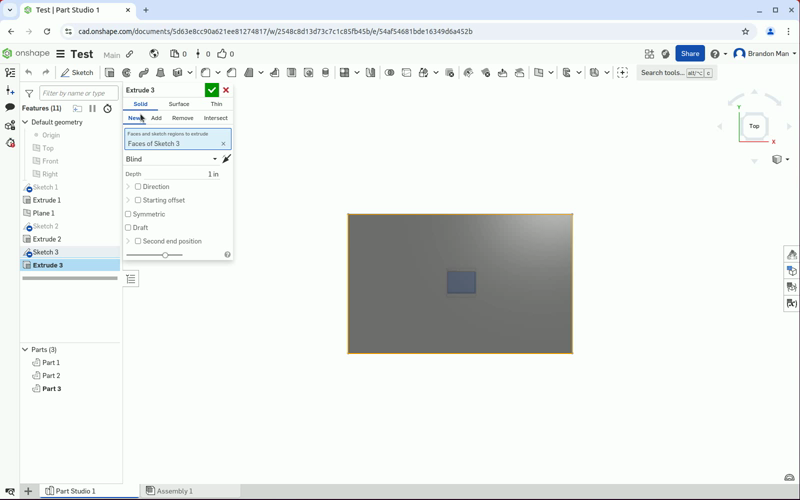
mouse_move(137, 120)
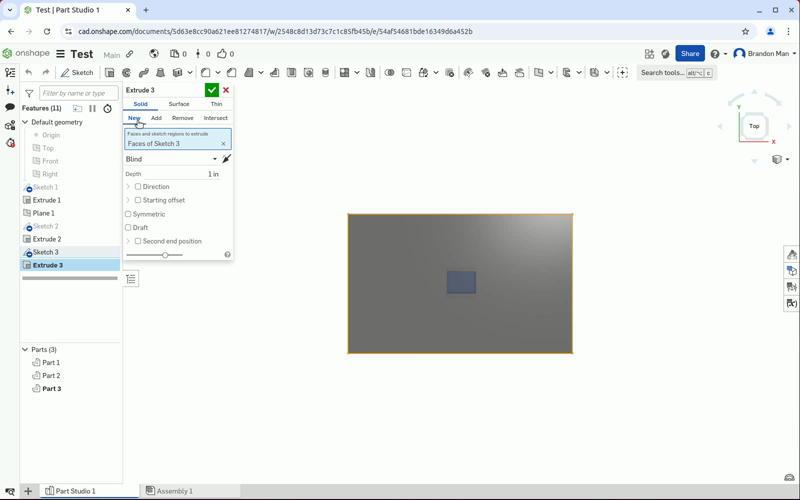
click(137, 120)
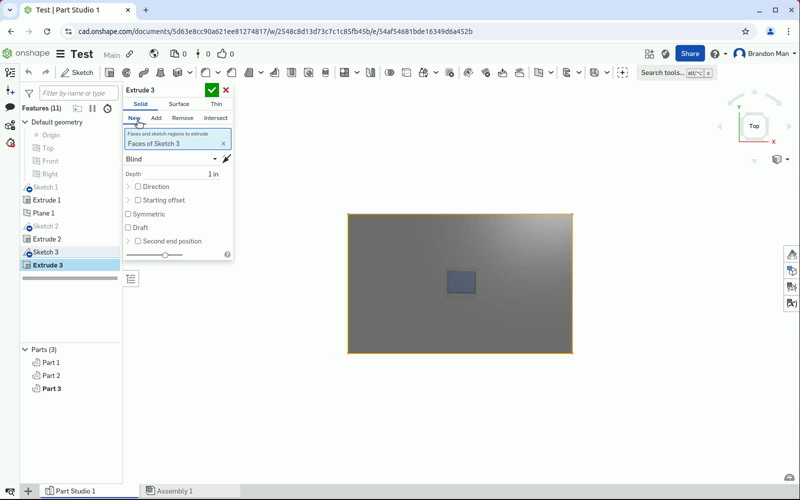
key(tab, 4)
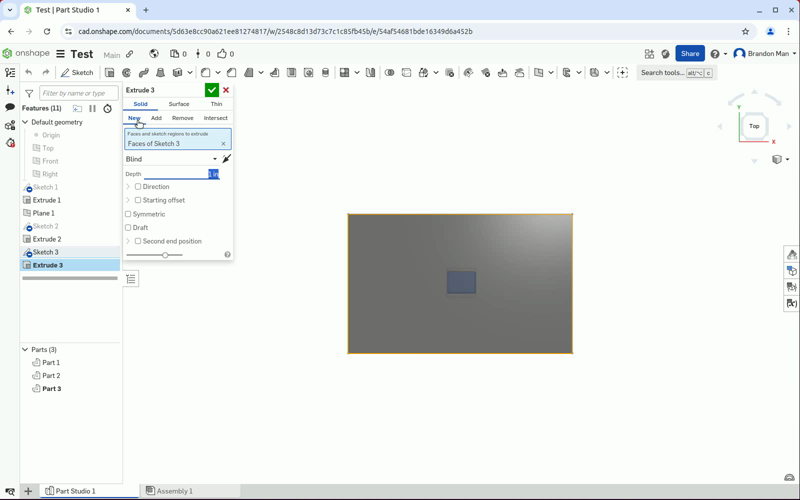
text(-5.777)
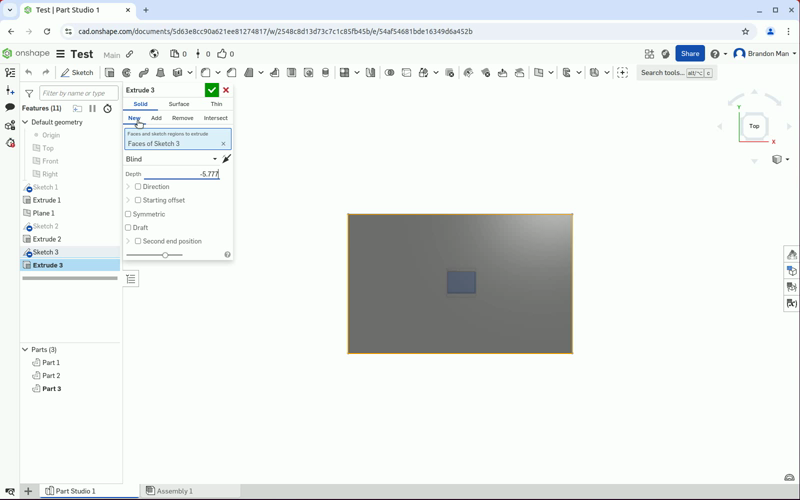
key(enter)
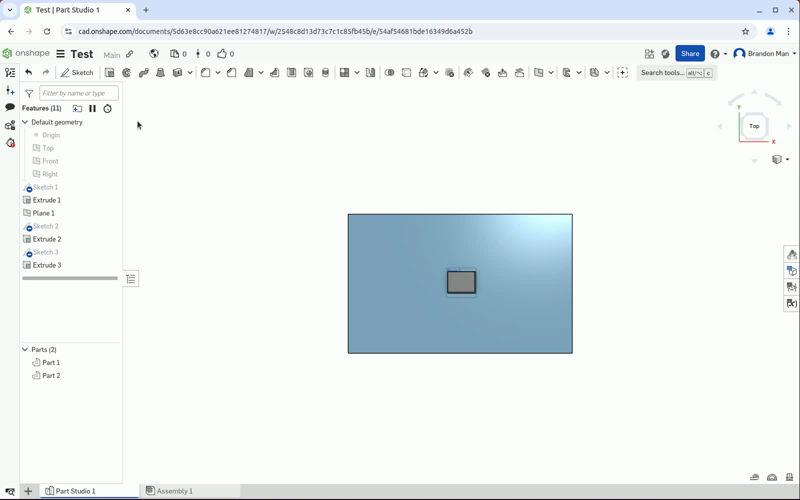
key(shift+h)
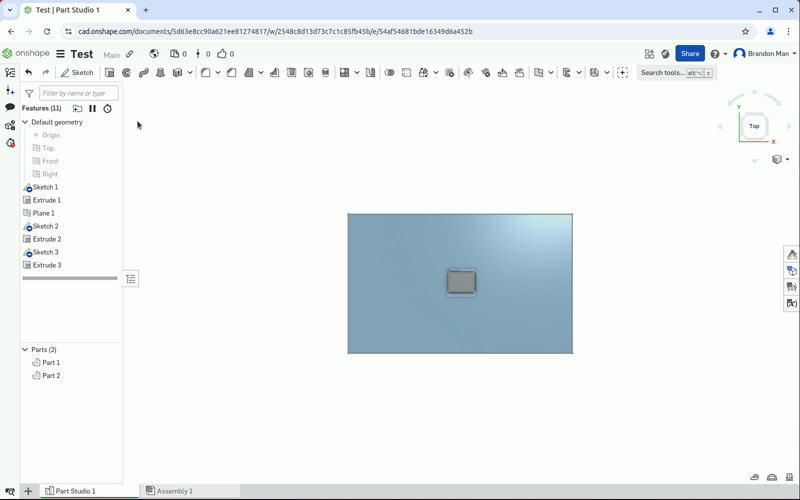
key(shift+h)
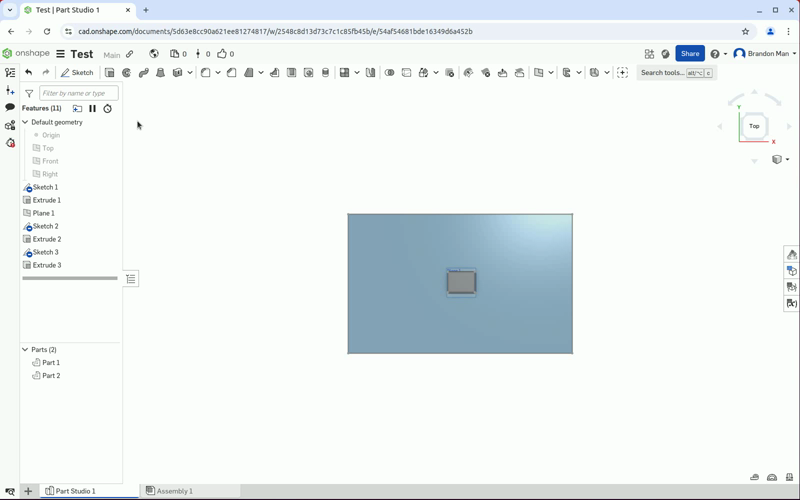
key(shift+7)
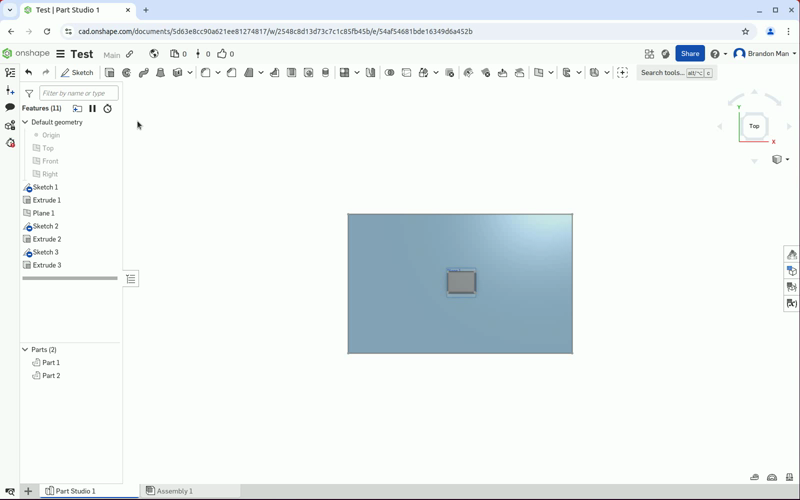
key(up, 3)
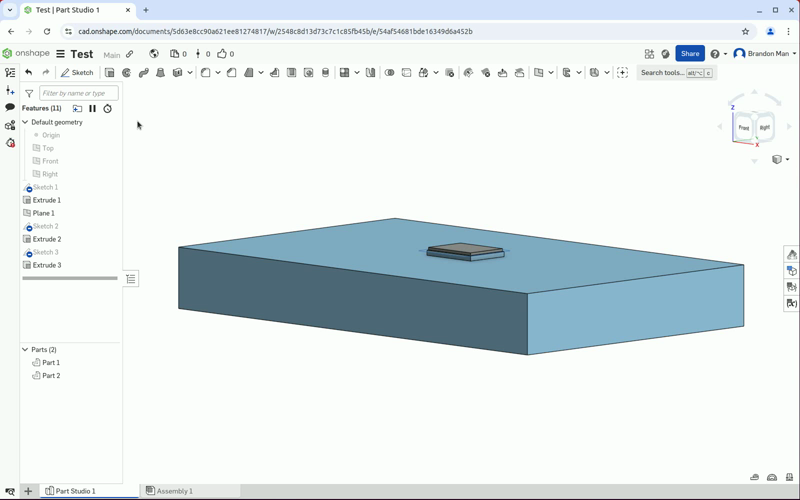
key(left, 3)
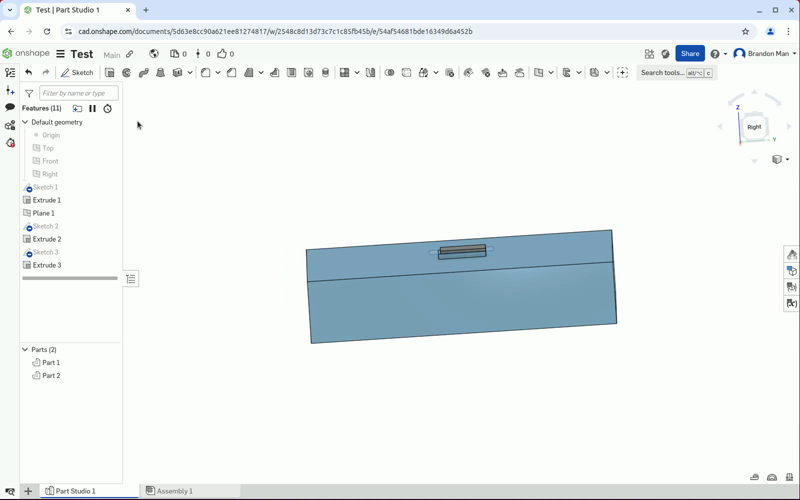
key(right, 3)
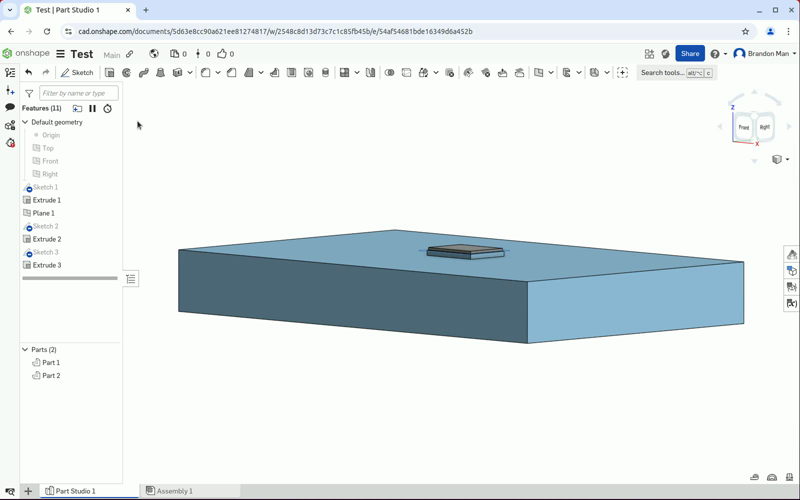
key(down, 3)
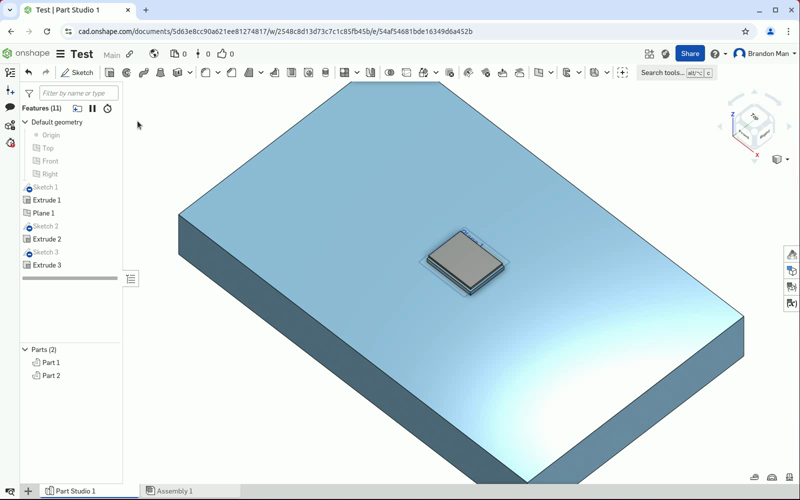
mouse_move(73, 189)
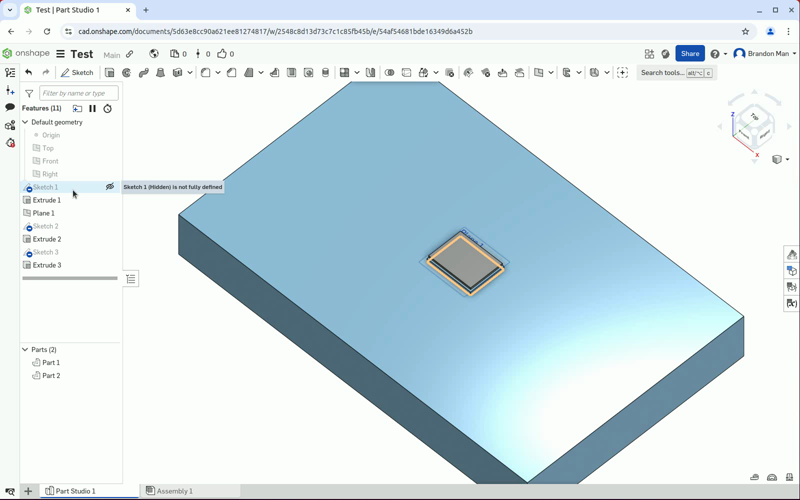
click(73, 189)